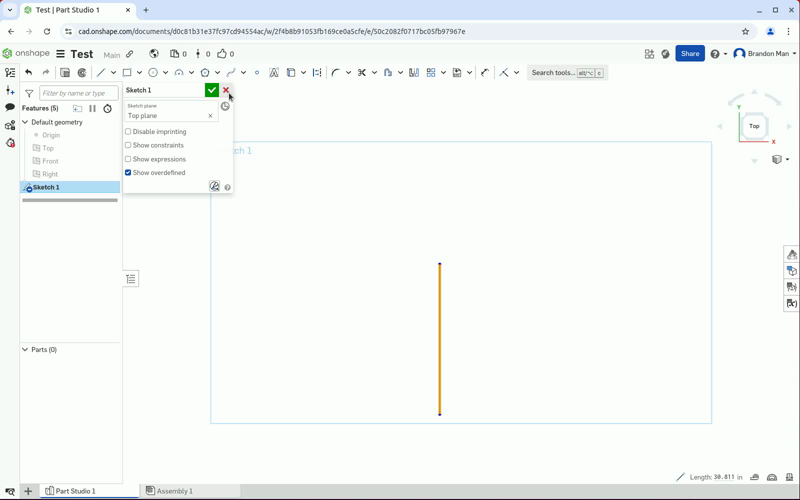
key(shift+h)
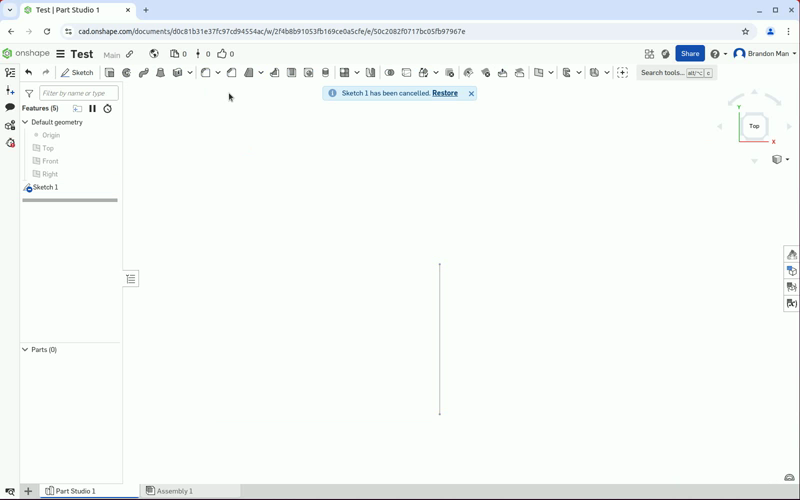
key(shift+s)
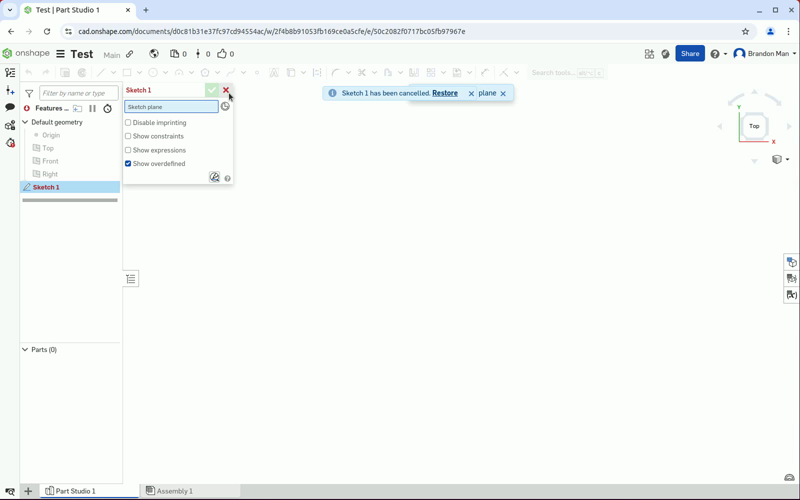
mouse_move(73, 150)
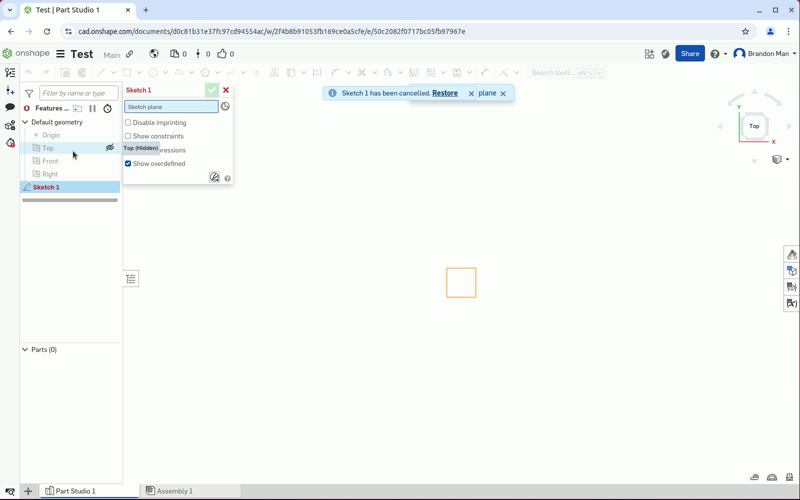
click(73, 150)
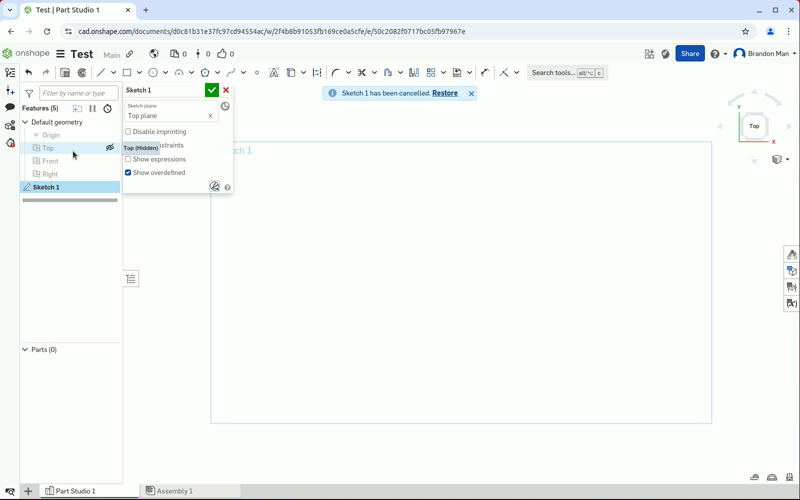
mouse_move(73, 352)
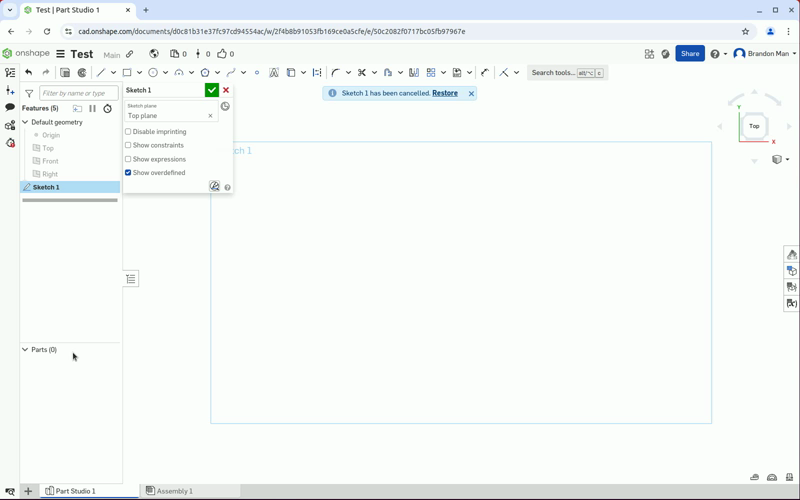
key(y)
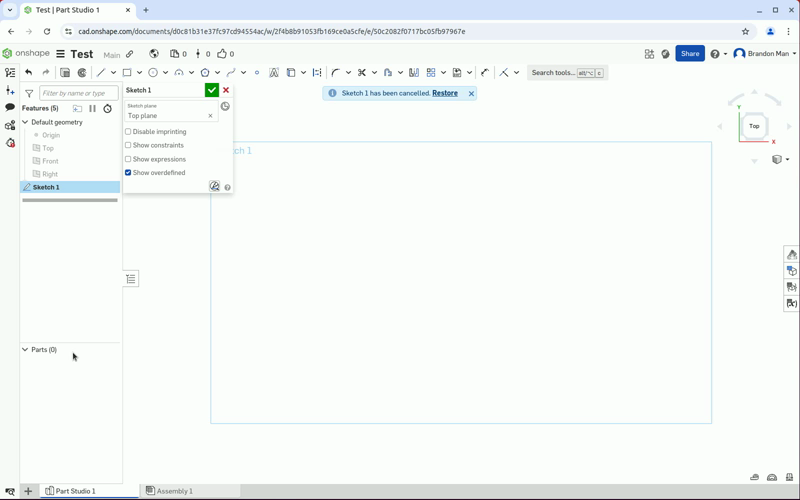
key(l)
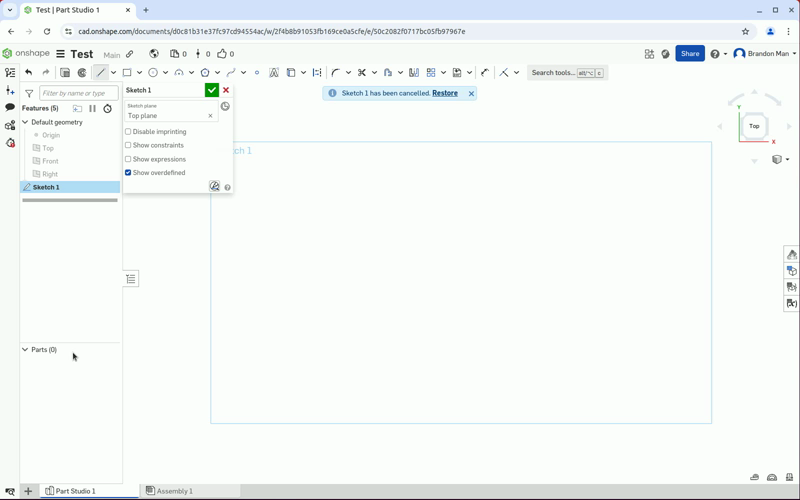
key_down(shift)
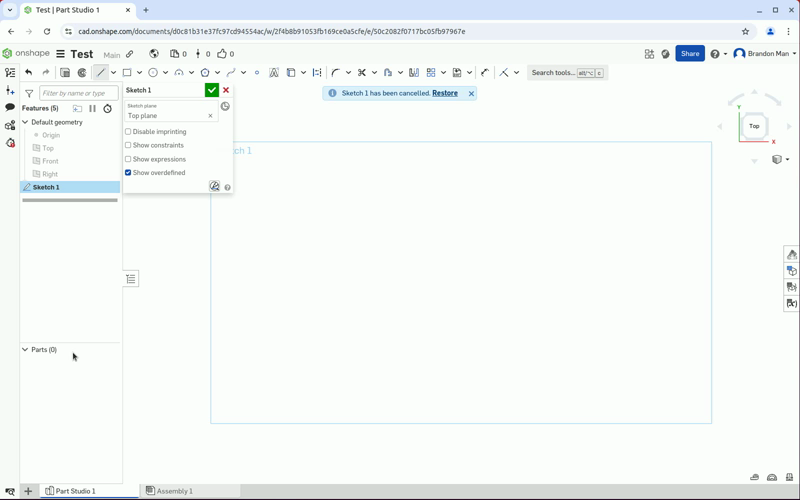
mouse_move(357, 395)
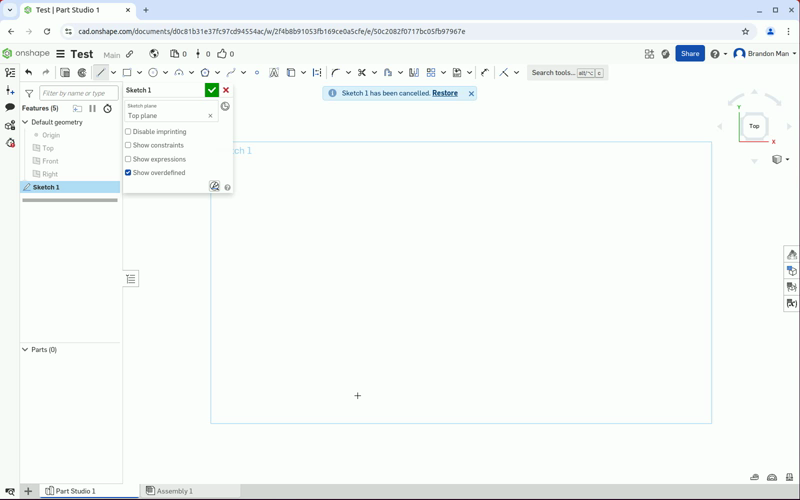
click(357, 395)
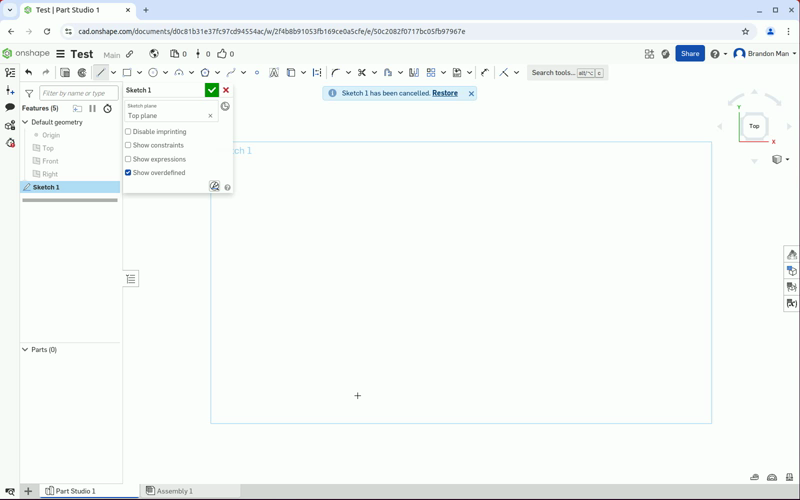
key_up(shift)
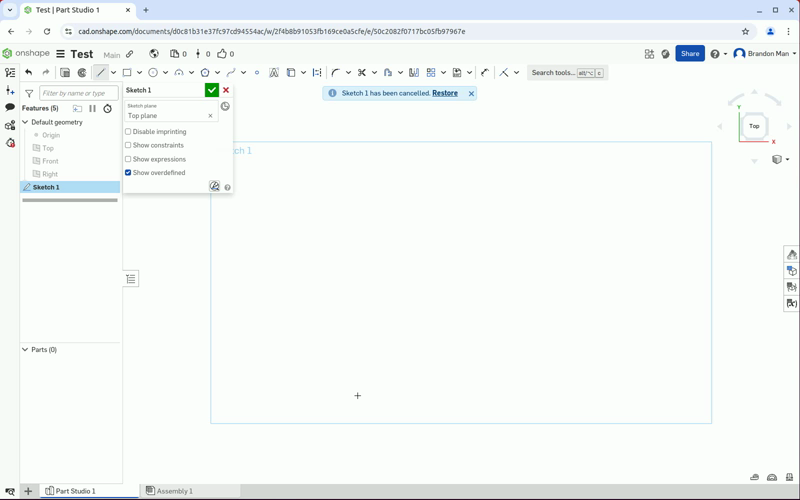
key_down(shift)
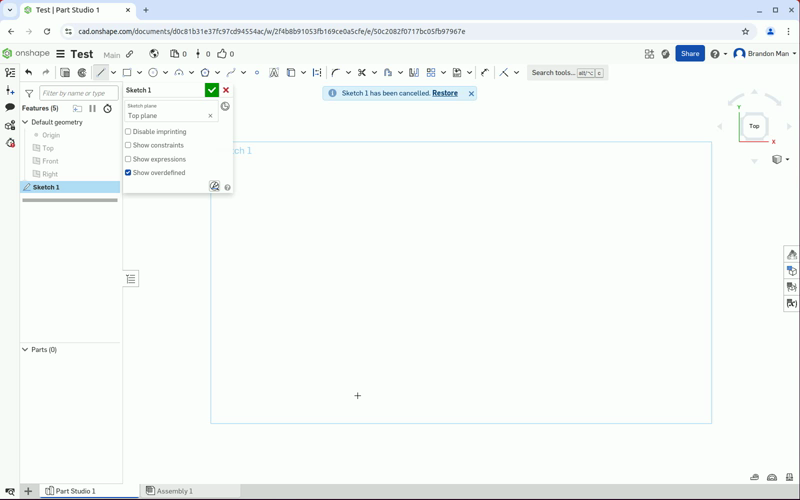
mouse_move(562, 395)
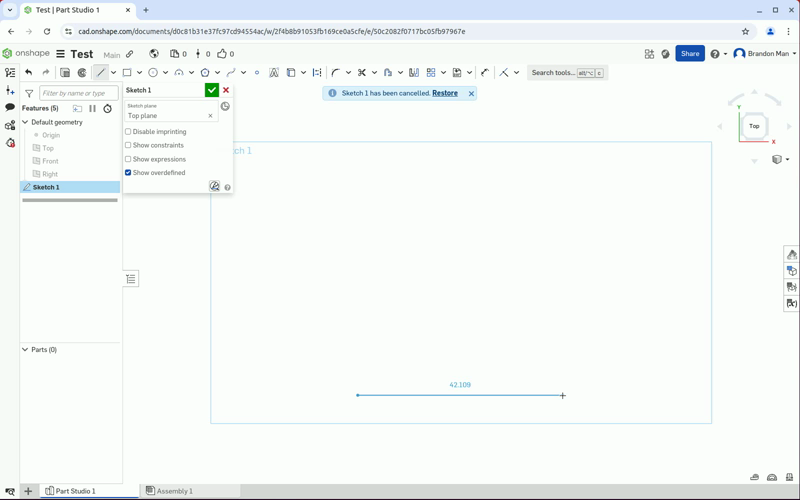
click(562, 395)
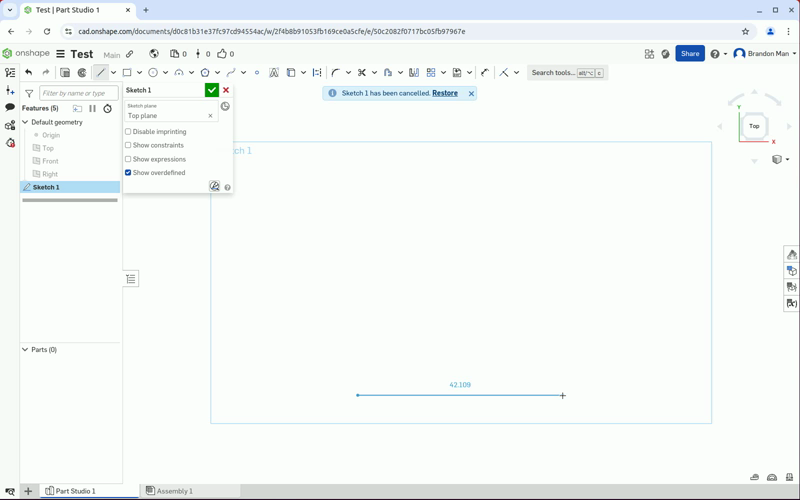
key_up(shift)
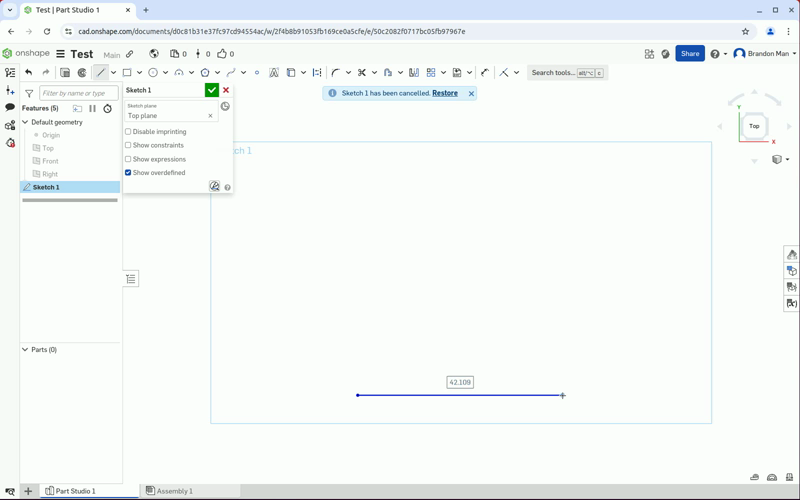
key_down(shift)
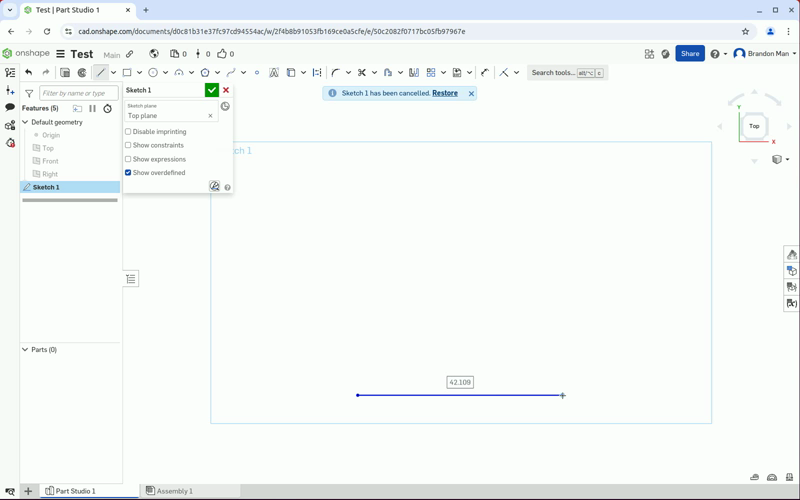
mouse_move(562, 171)
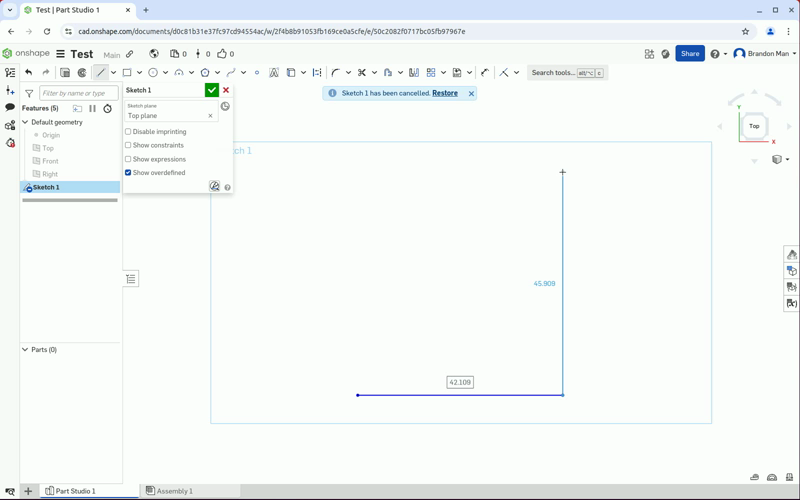
click(562, 171)
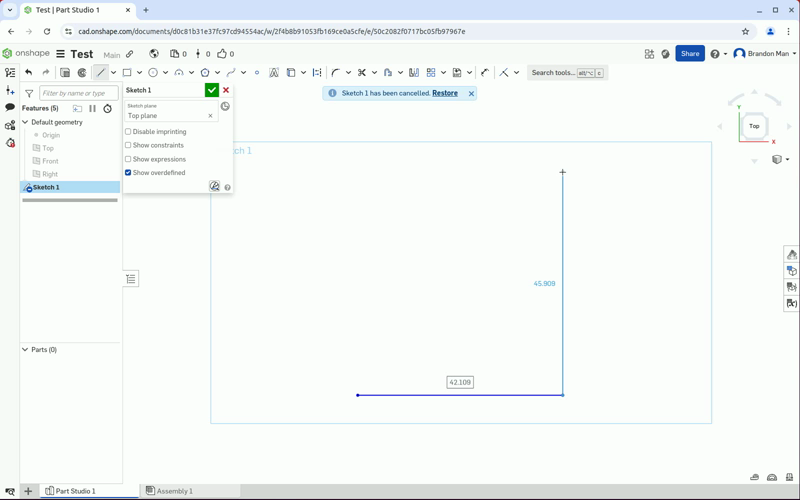
key_up(shift)
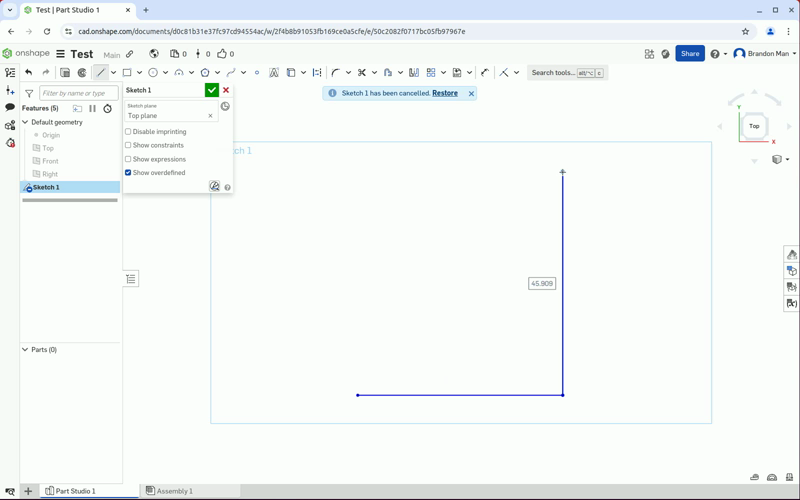
key_down(shift)
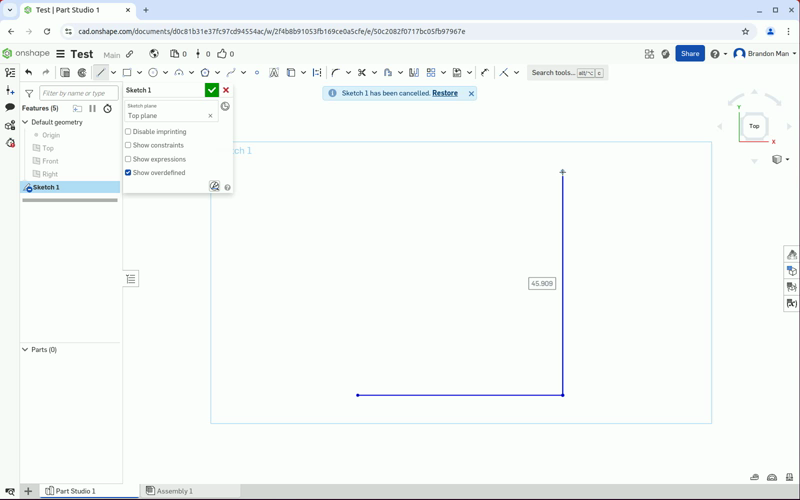
mouse_move(357, 171)
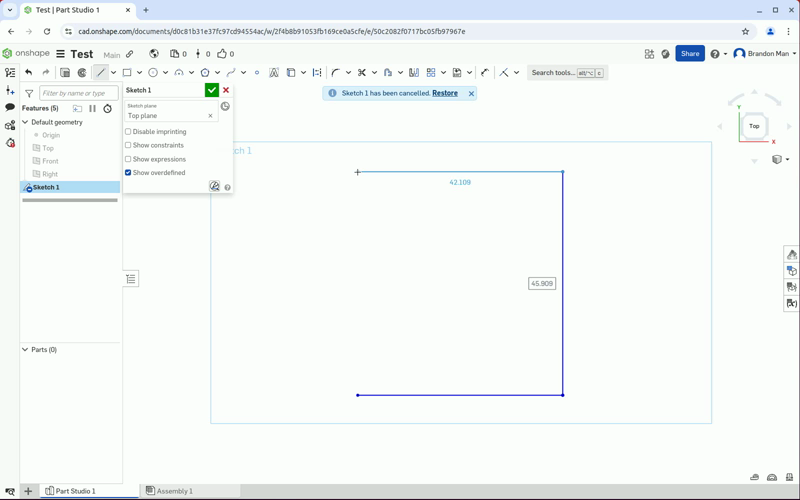
click(357, 171)
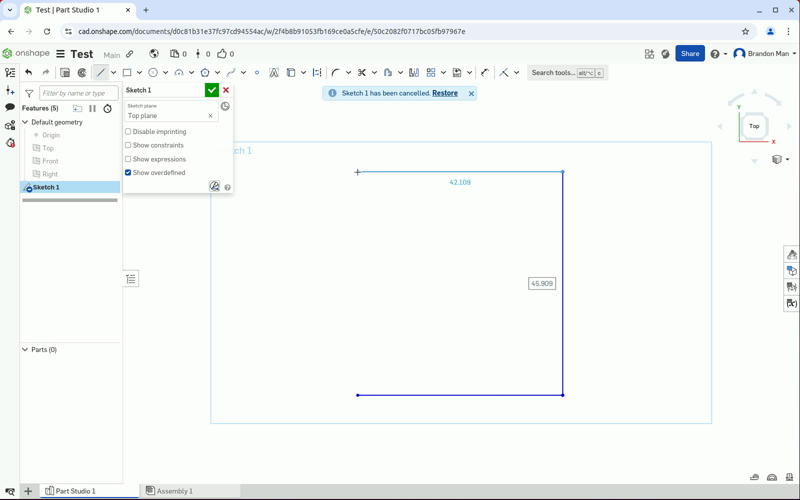
key_up(shift)
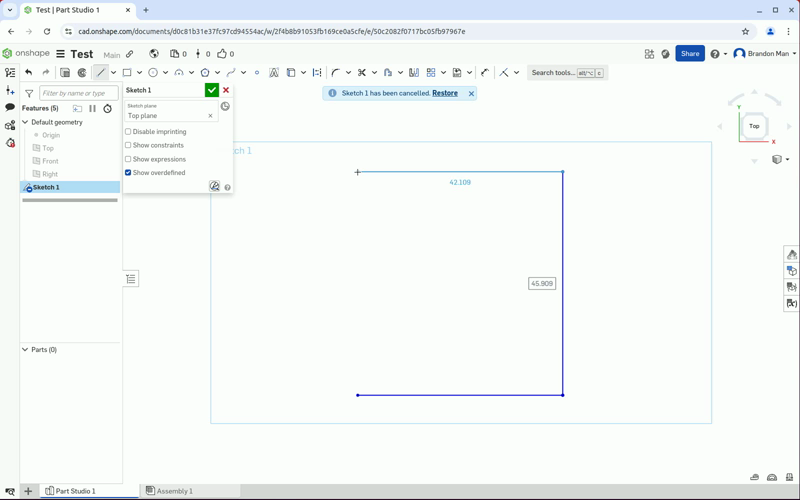
key_down(shift)
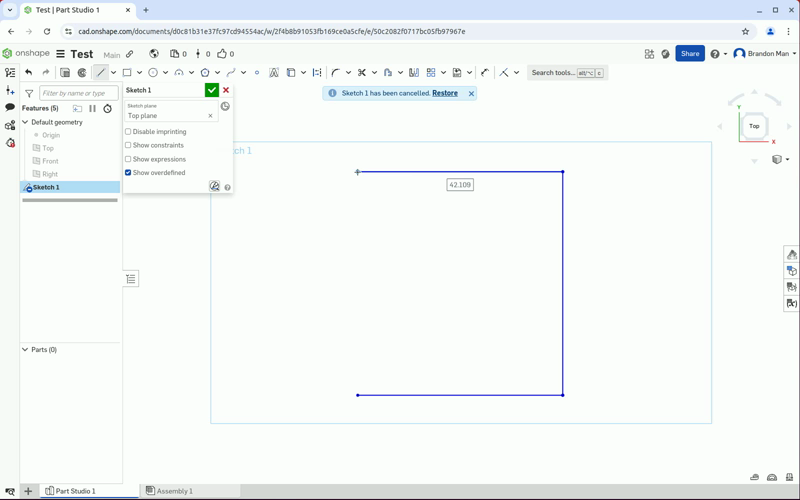
mouse_move(357, 395)
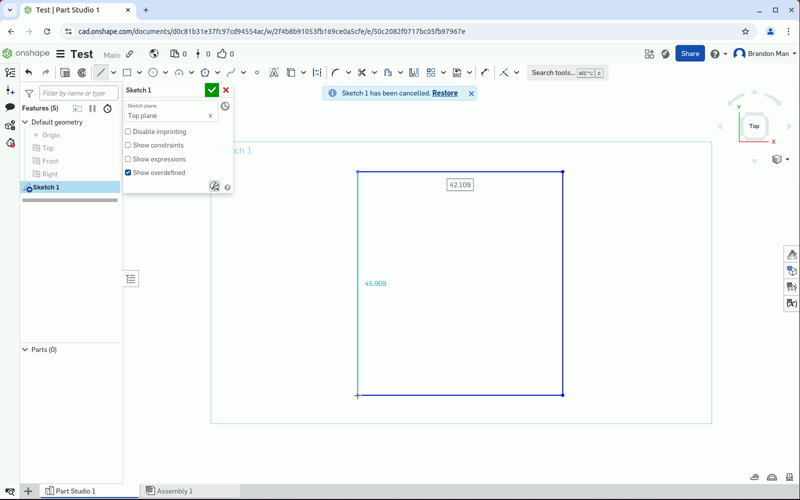
key_up(shift)
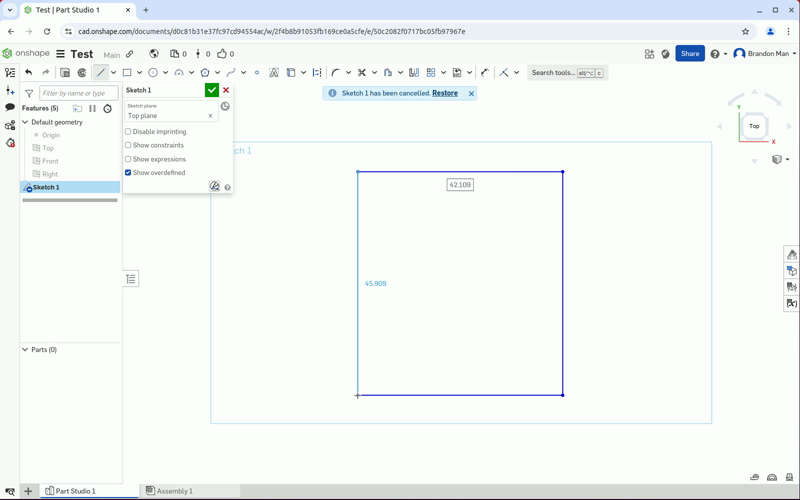
click(357, 395)
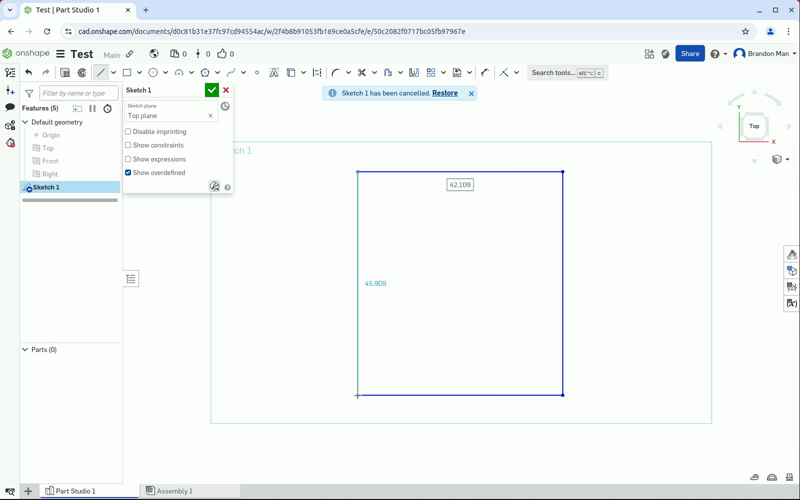
key(esc)
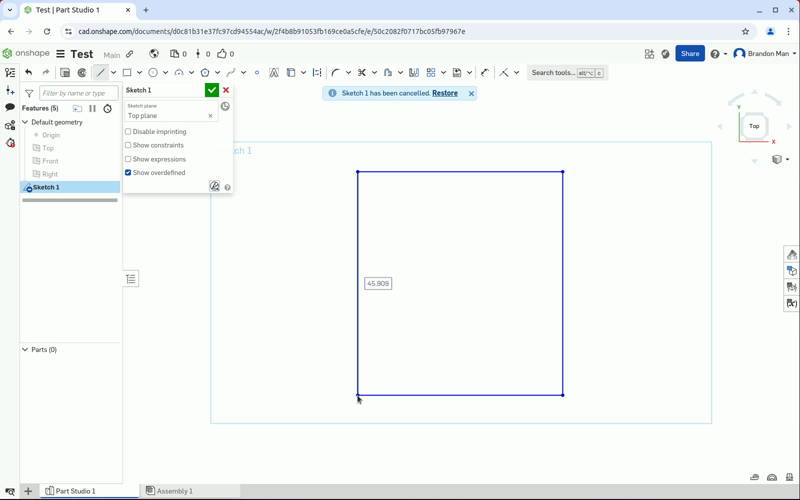
mouse_move(439, 237)
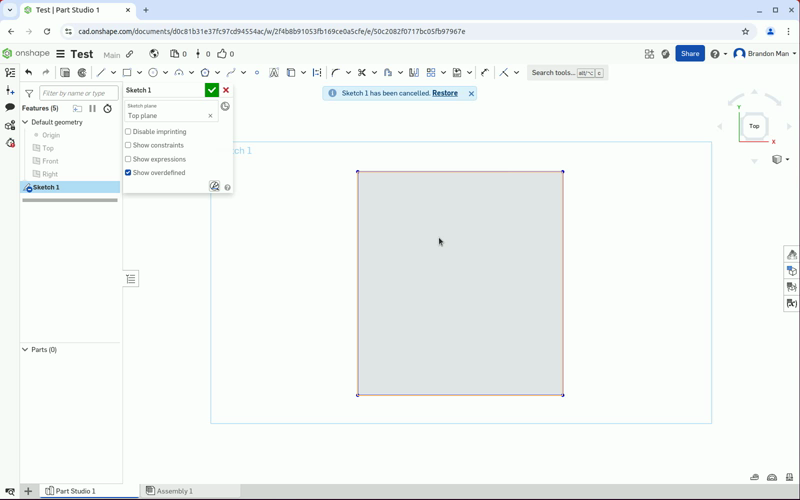
click(439, 237)
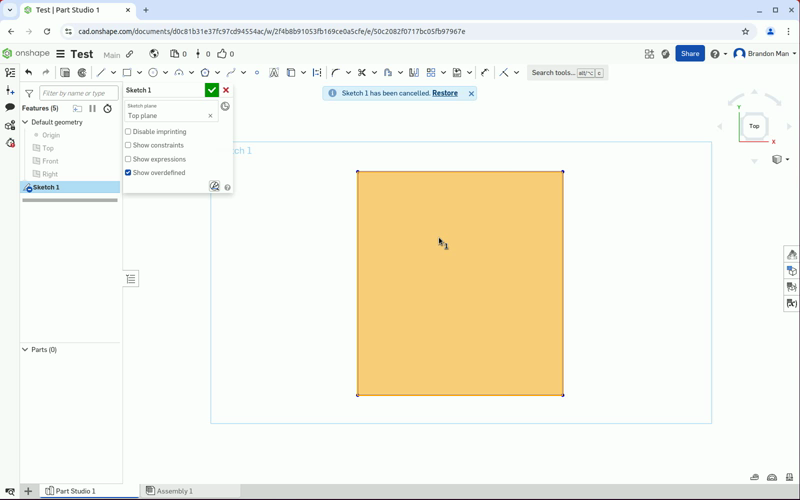
mouse_move(73, 352)
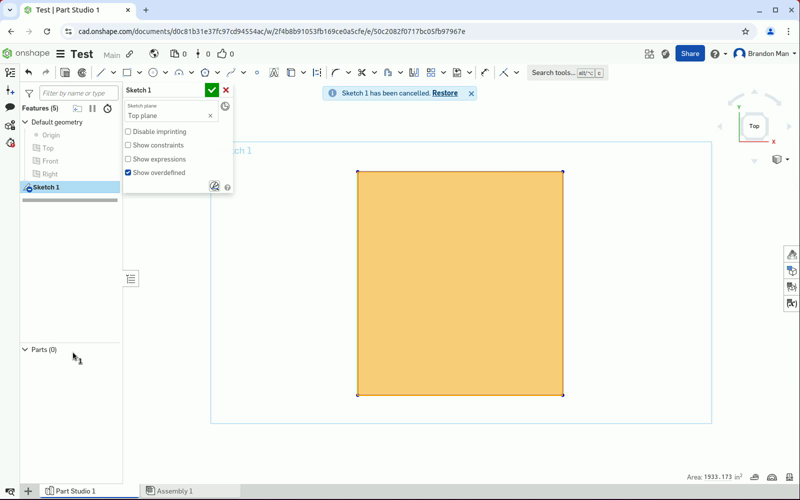
key(shift+y)
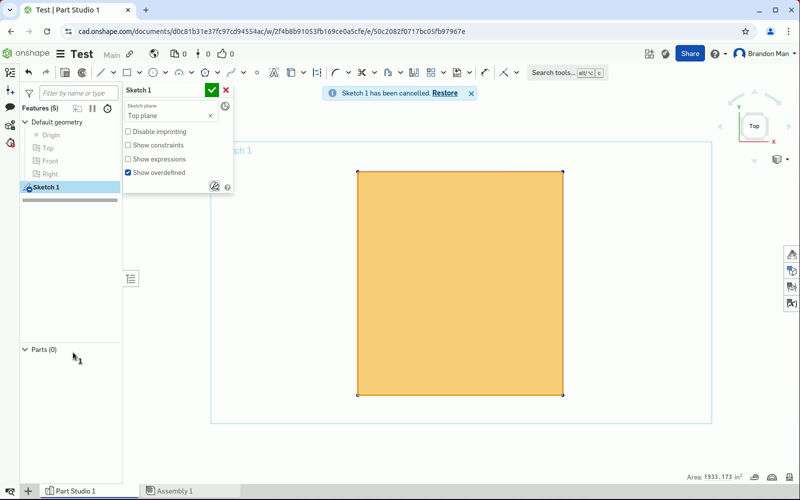
key(shift+e)
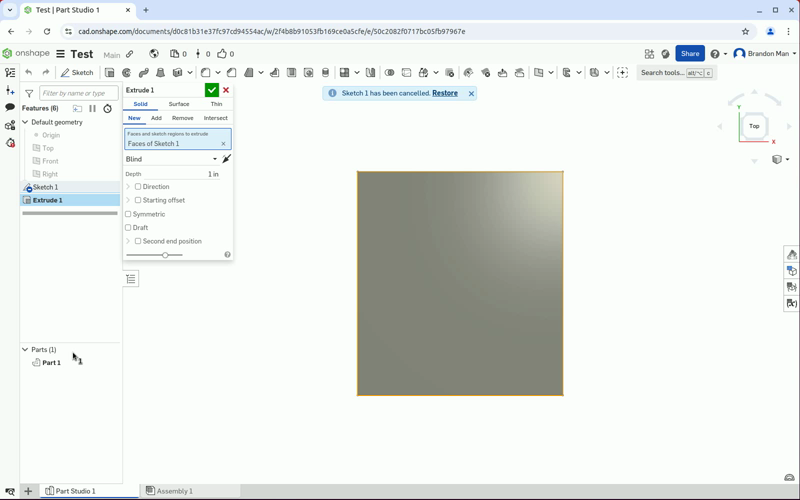
mouse_move(143, 106)
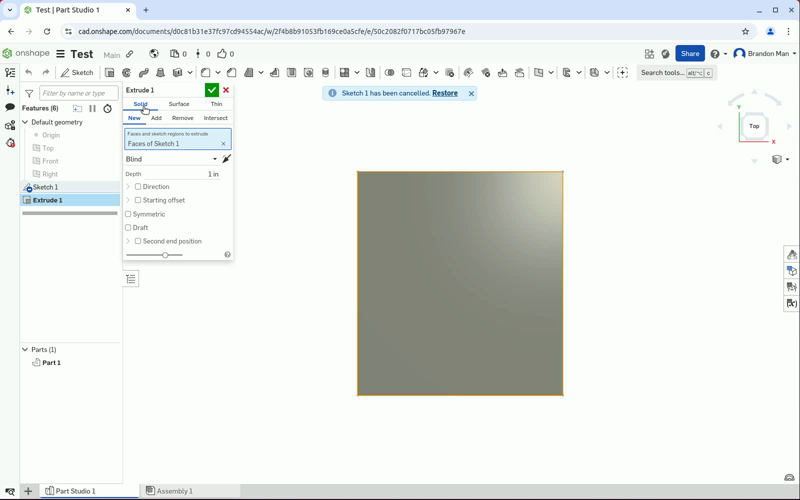
click(143, 106)
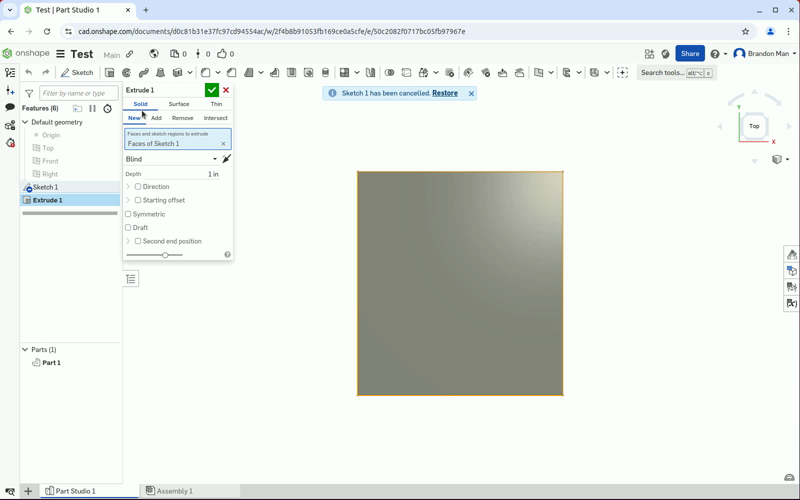
mouse_move(137, 120)
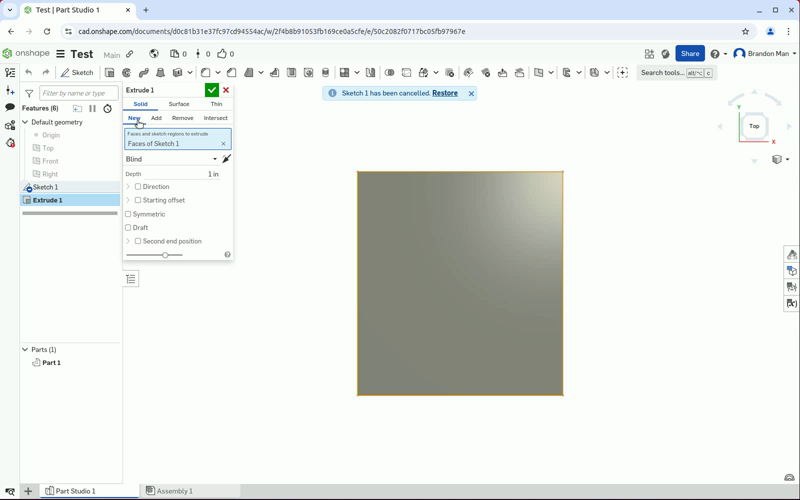
click(137, 120)
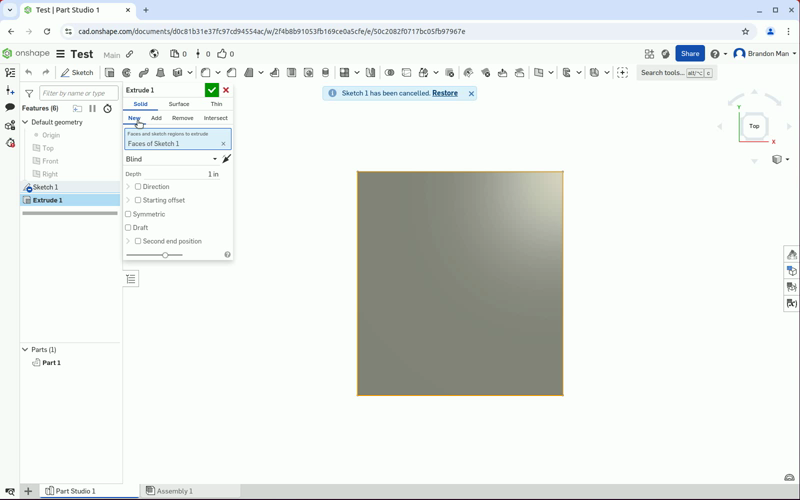
key(tab, 4)
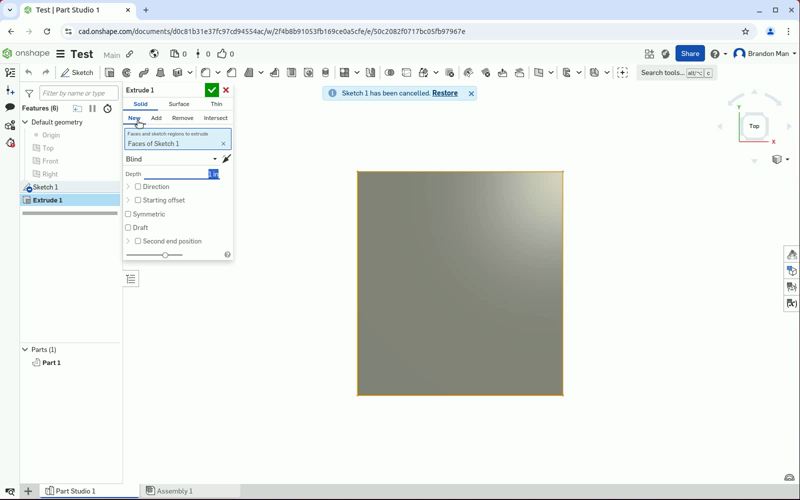
text(8.184)
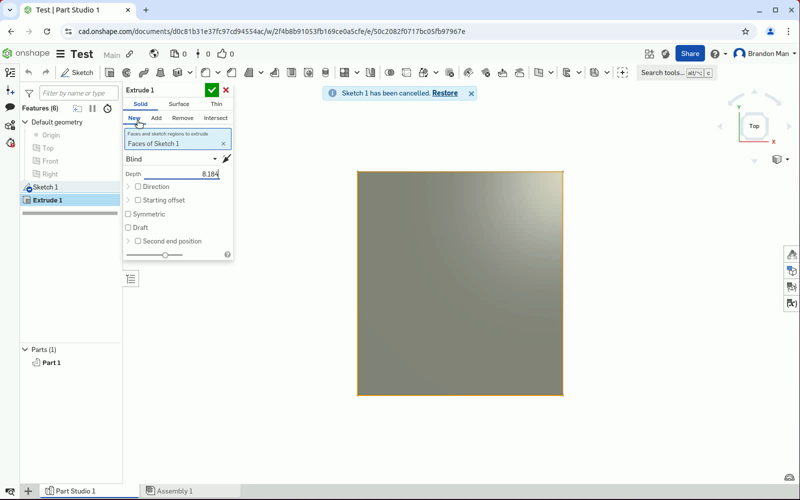
key(enter)
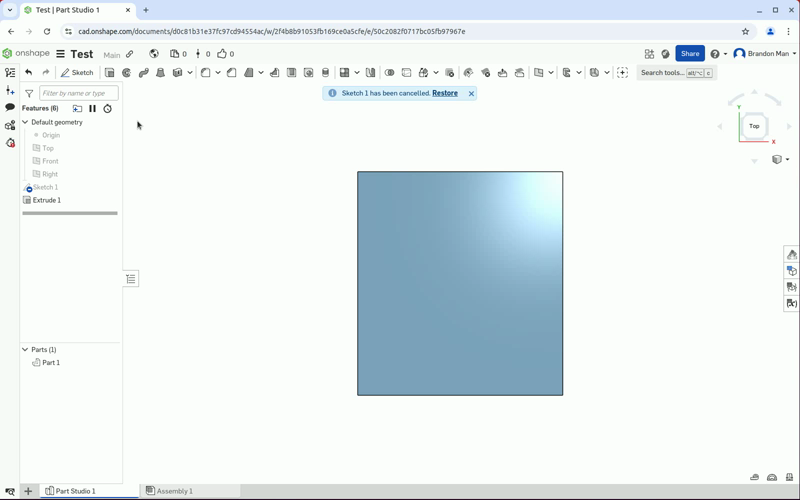
key(shift+h)
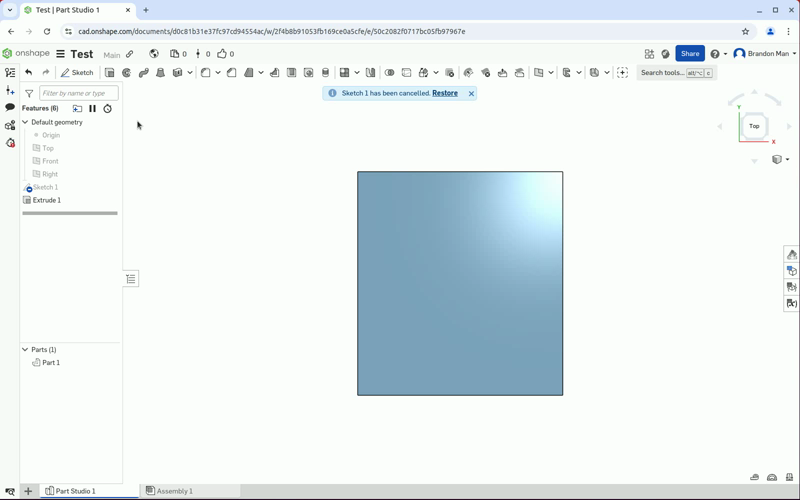
key(shift+h)
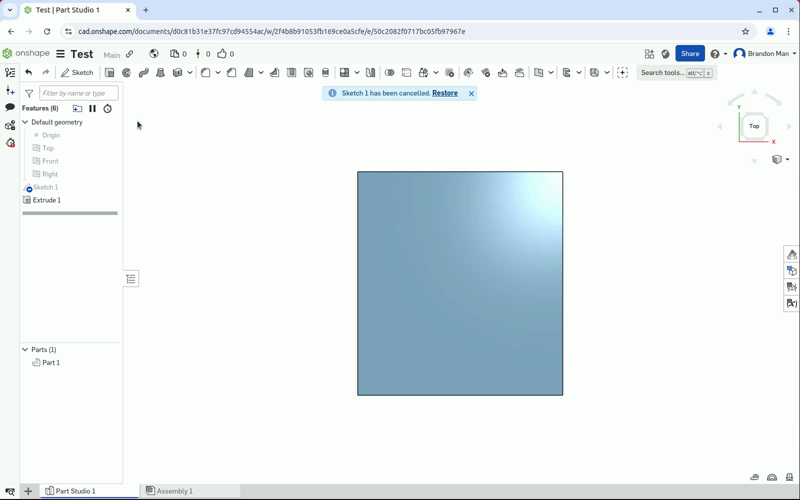
mouse_move(73, 189)
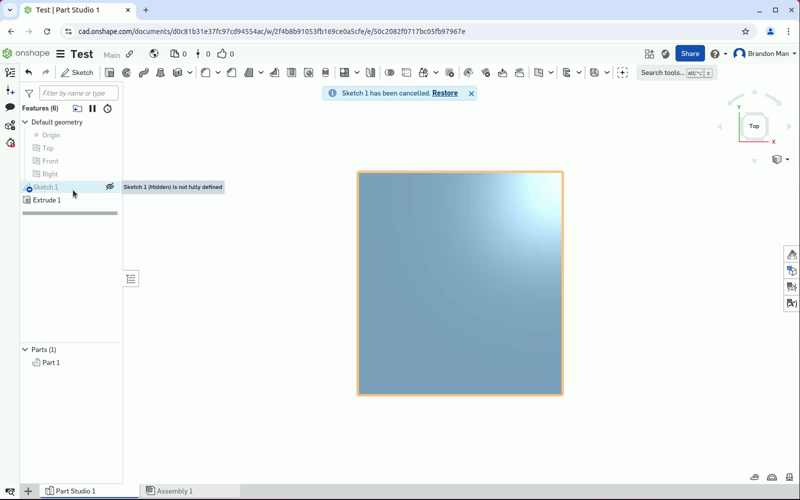
click(73, 189)
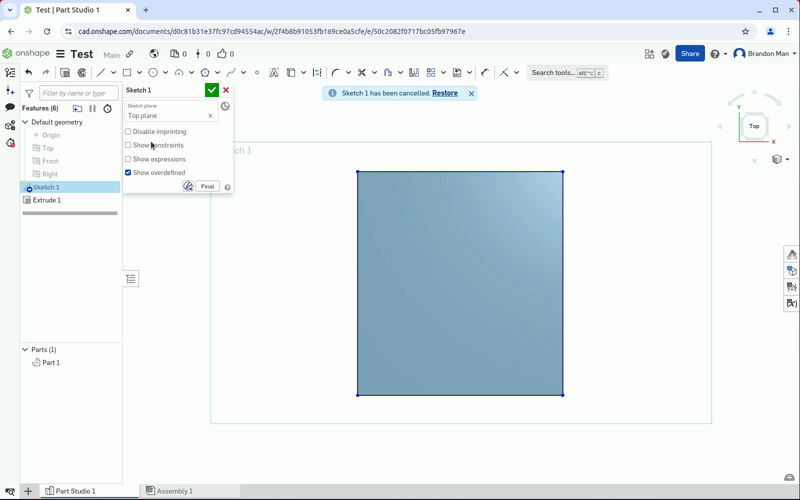
mouse_move(229, 92)
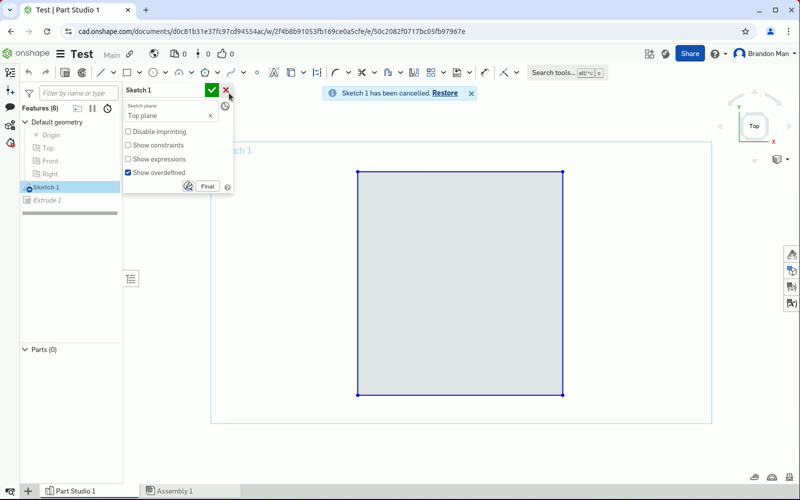
click(229, 92)
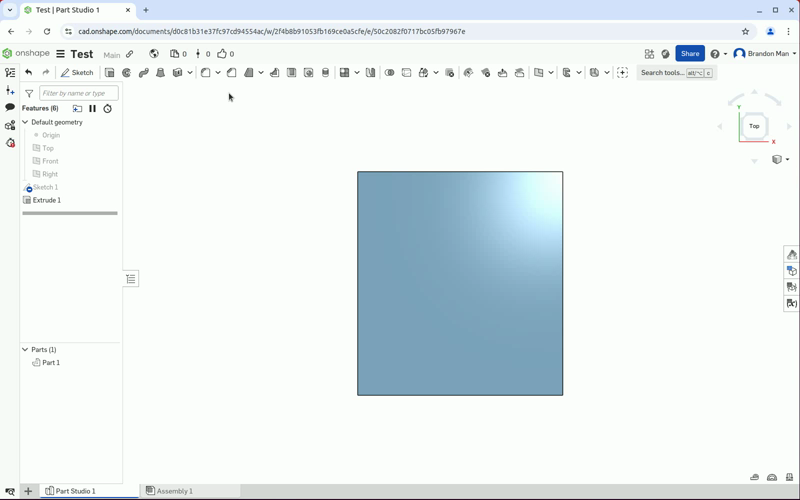
mouse_move(541, 75)
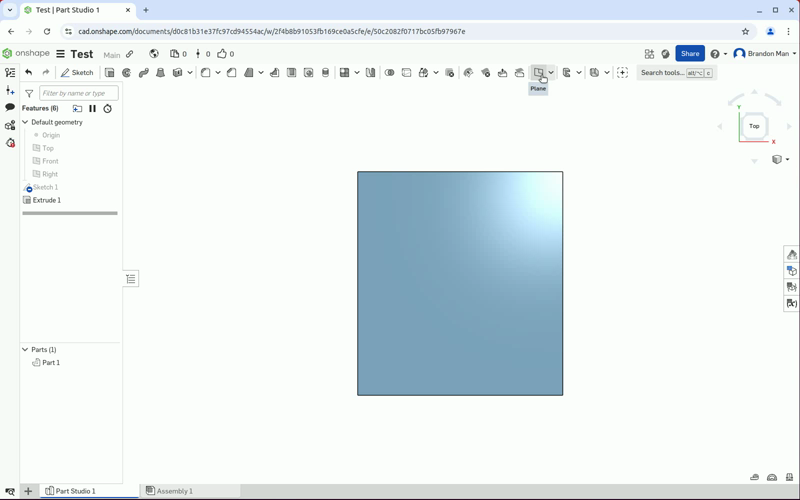
click(541, 75)
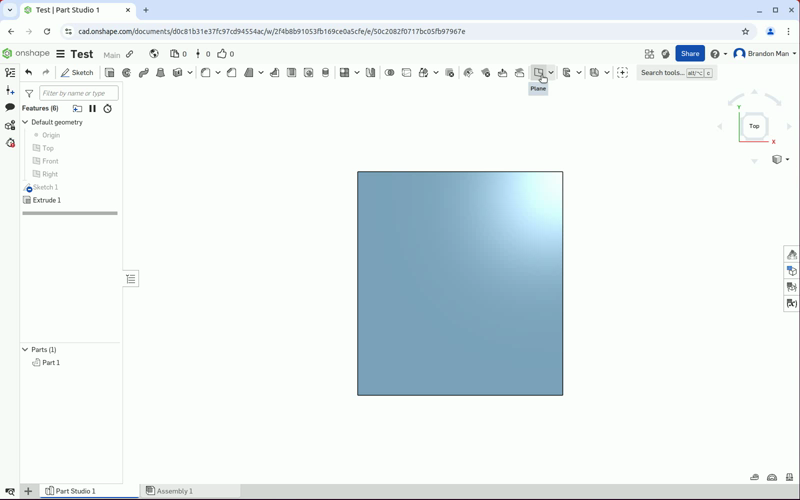
mouse_move(73, 150)
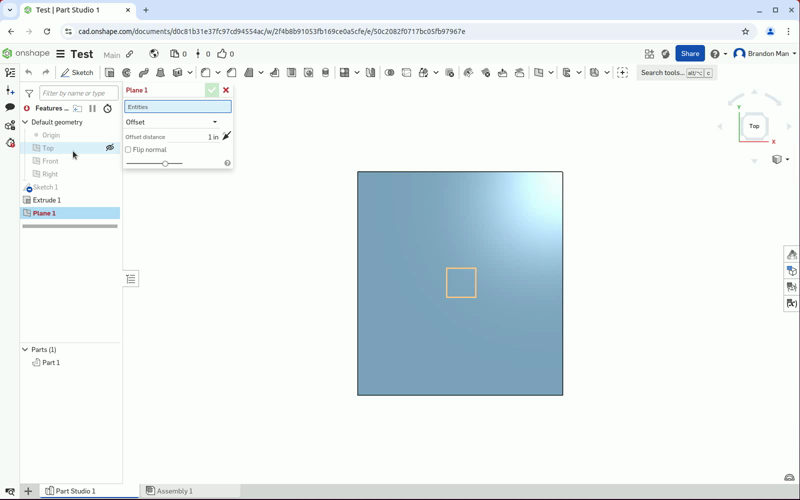
click(73, 150)
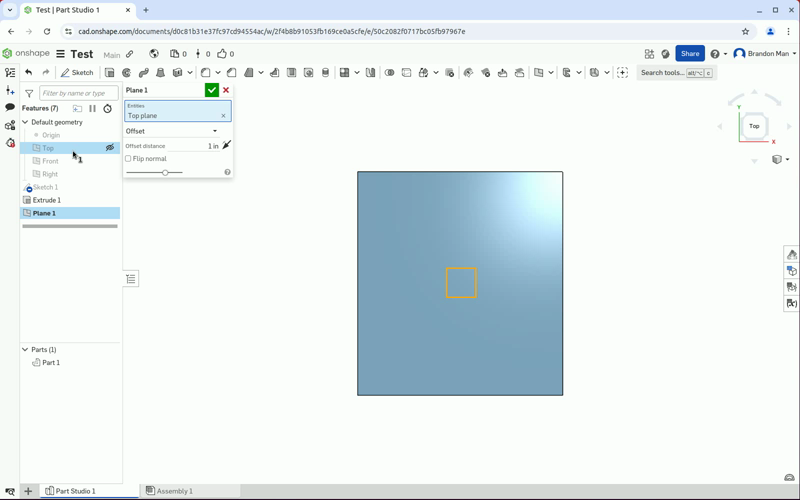
key(tab, 2)
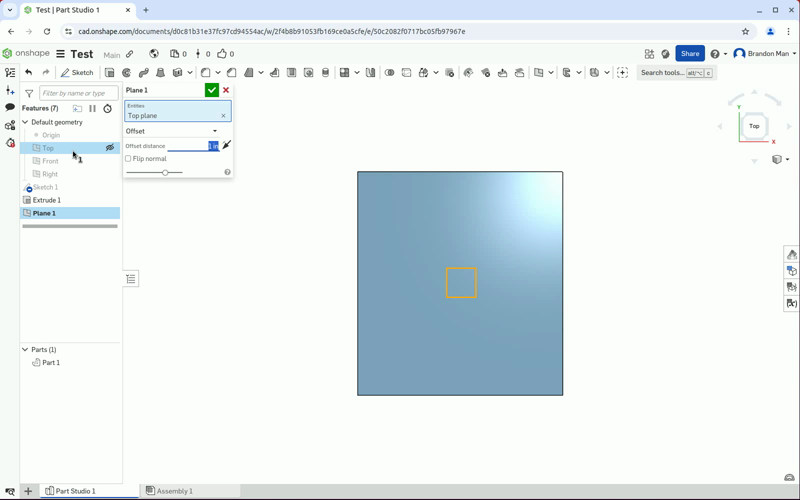
text(8.196)
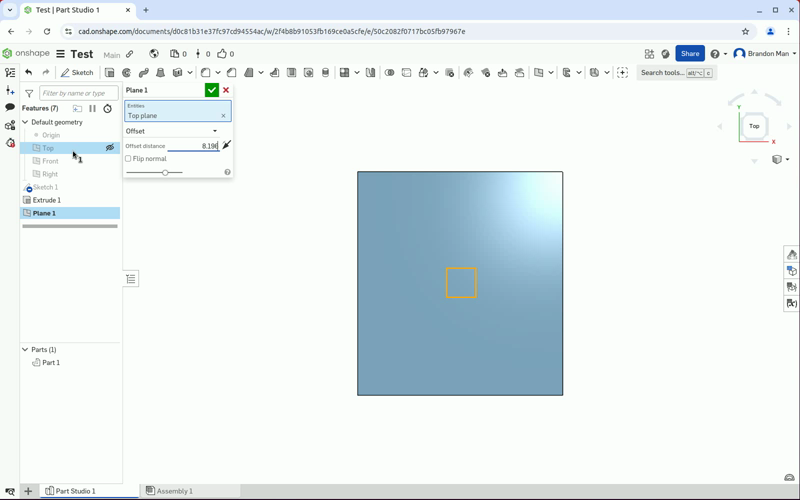
key(enter, 2)
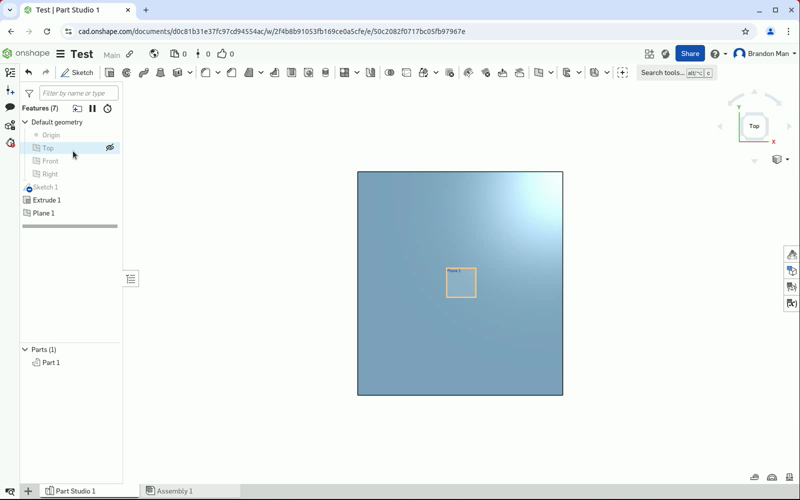
key(shift+s)
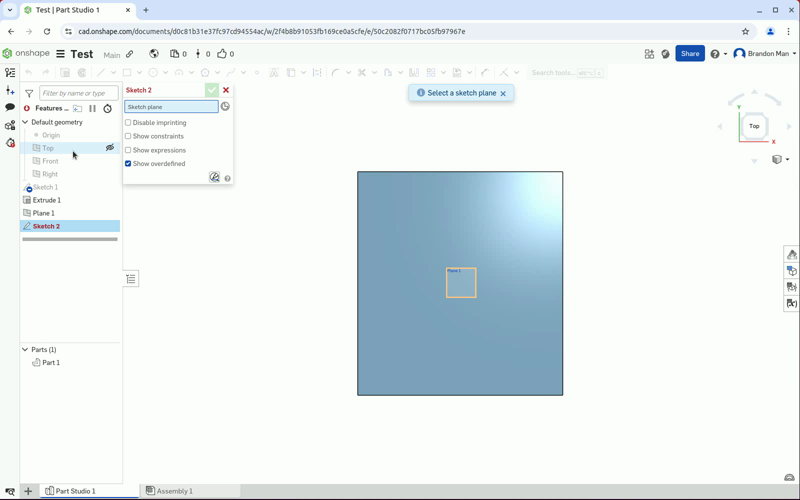
mouse_move(73, 215)
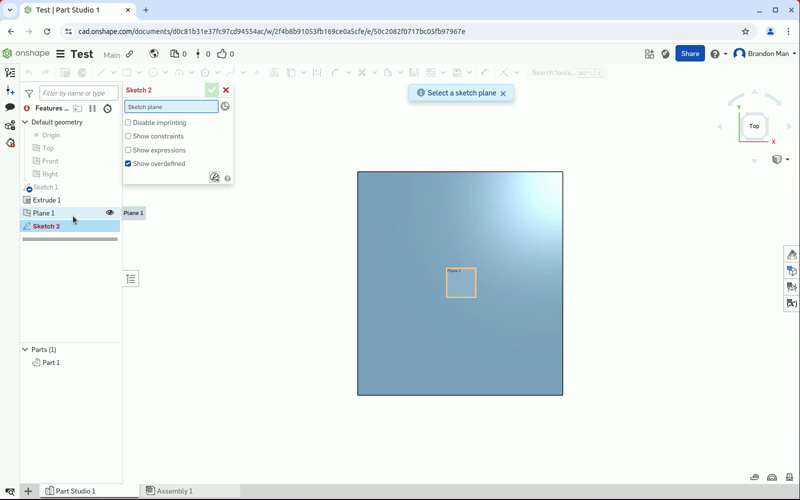
click(73, 215)
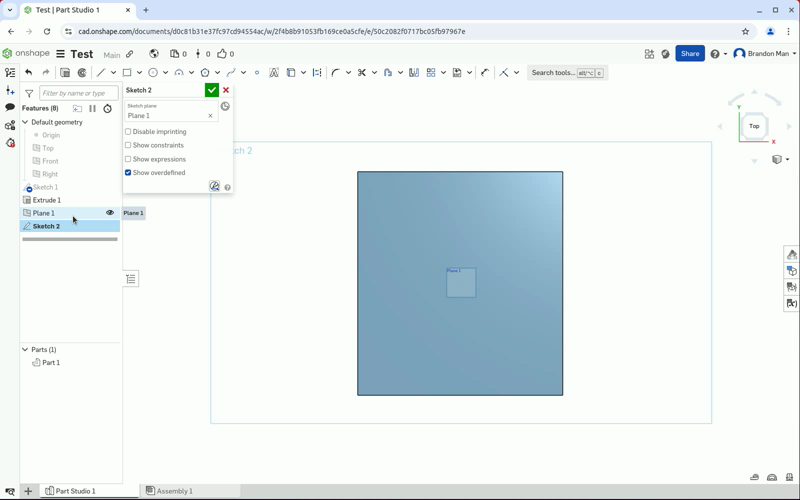
mouse_move(73, 352)
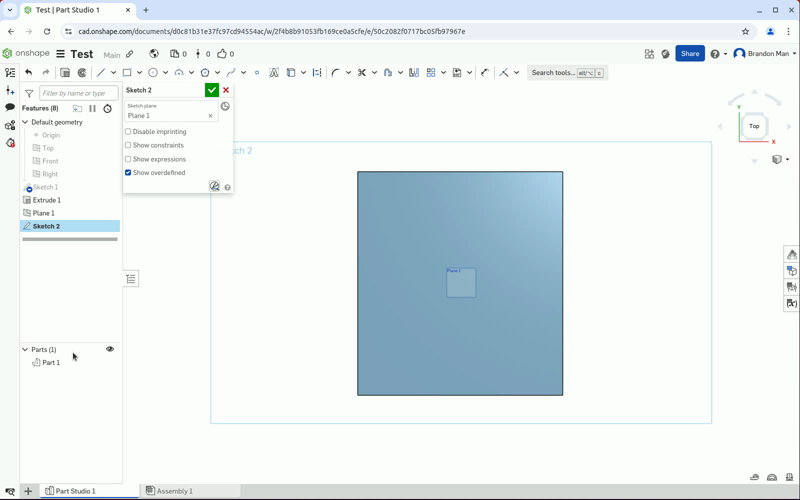
key(y)
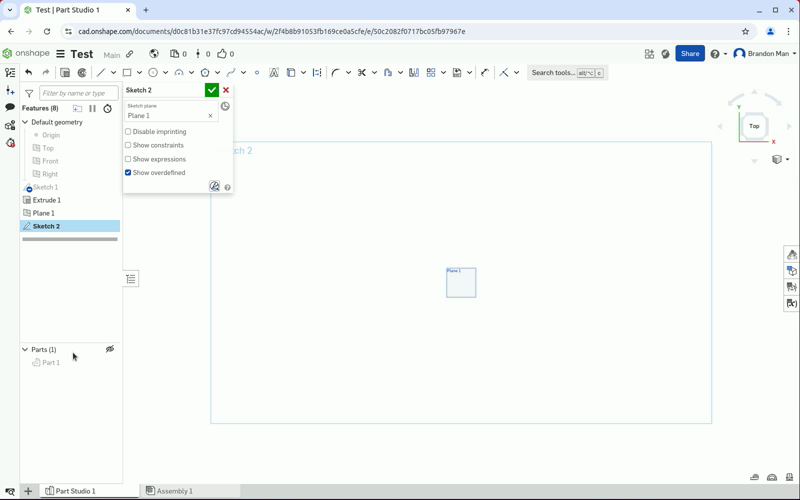
key(l)
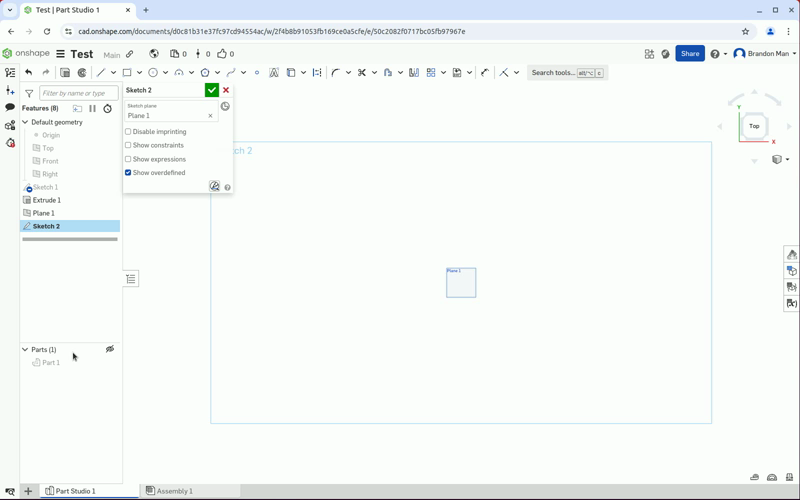
key_down(shift)
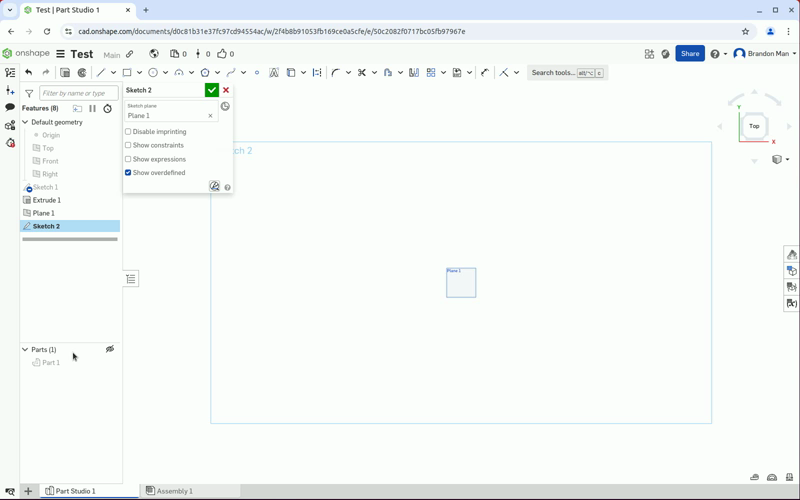
mouse_move(368, 386)
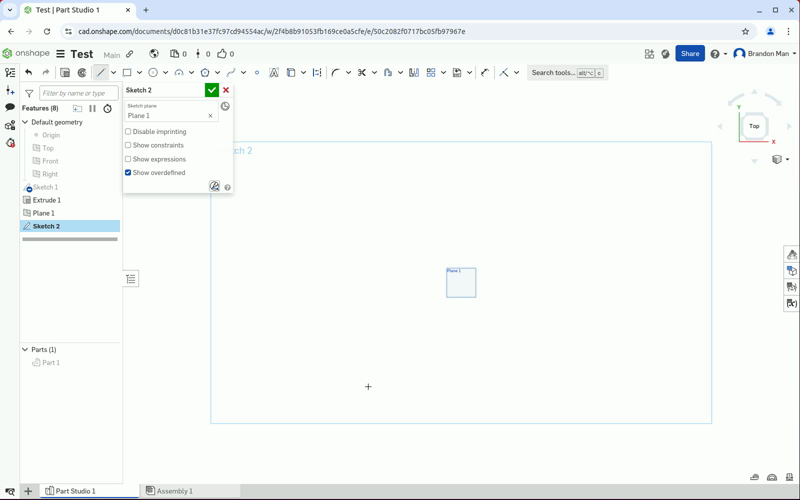
click(368, 386)
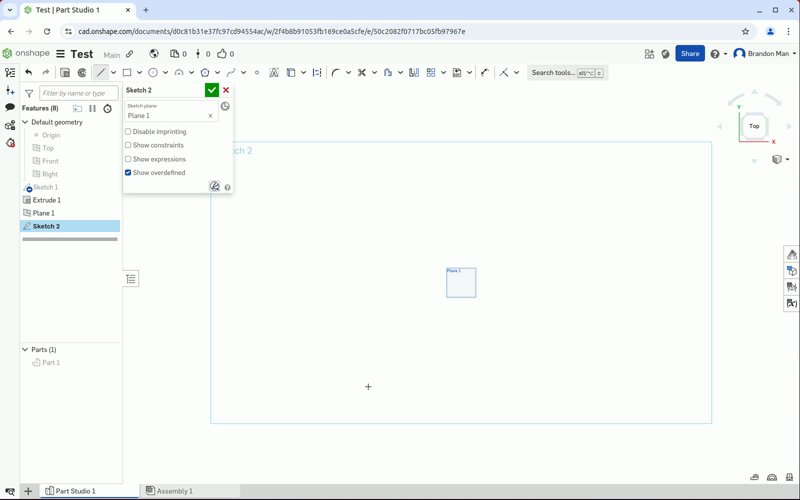
key_up(shift)
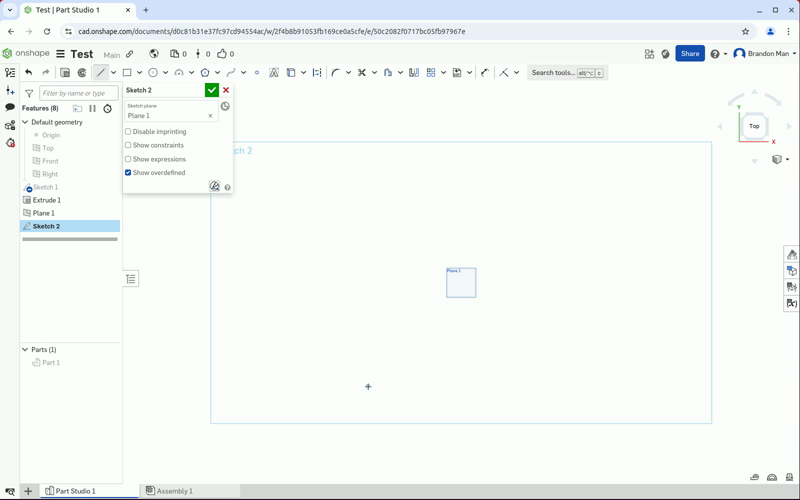
key_down(shift)
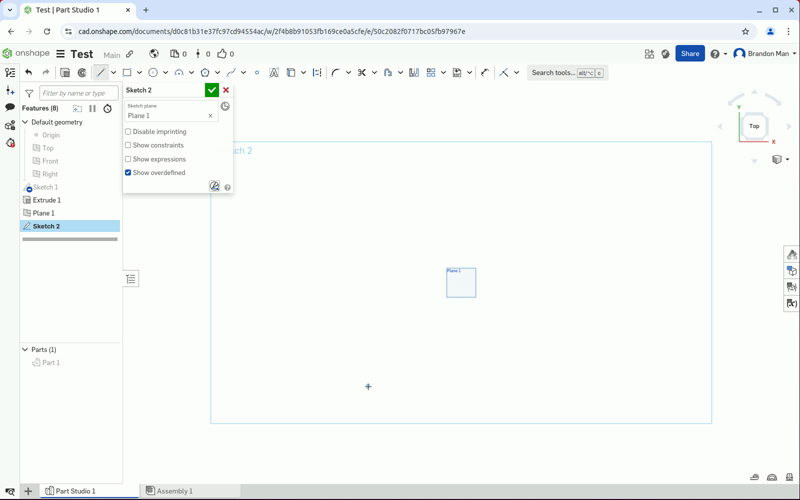
mouse_move(552, 386)
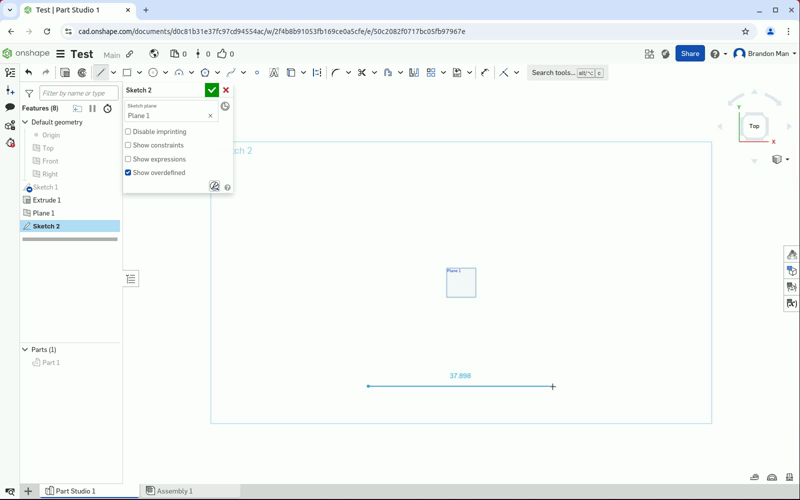
click(552, 386)
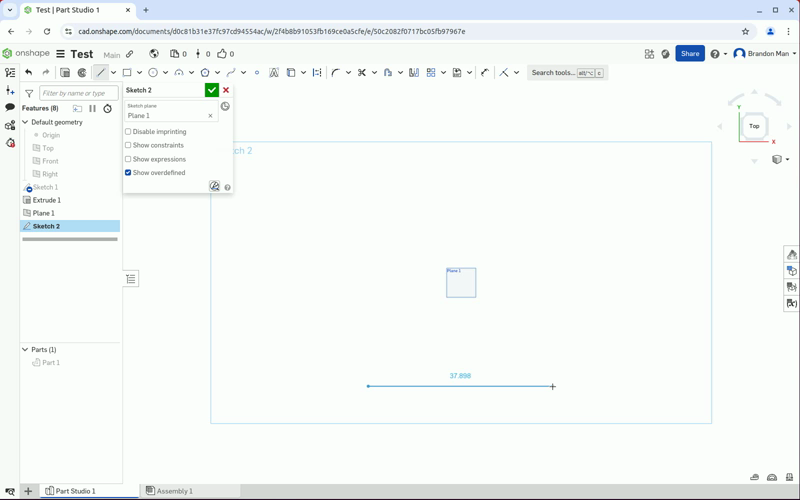
key_up(shift)
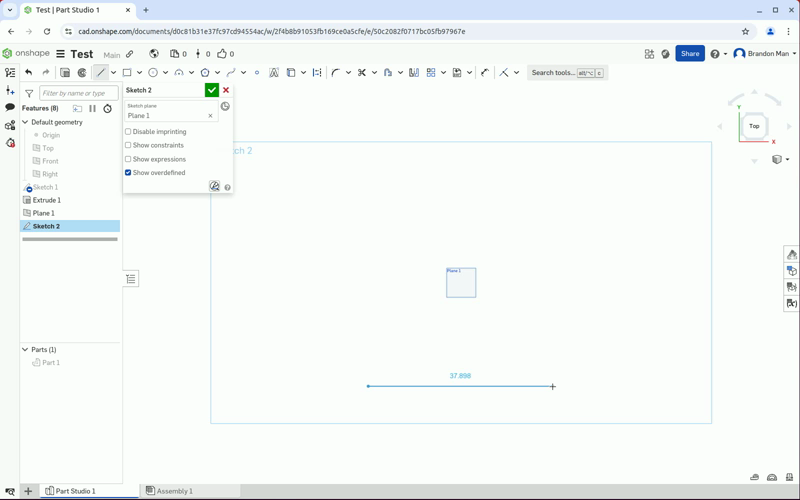
key_down(shift)
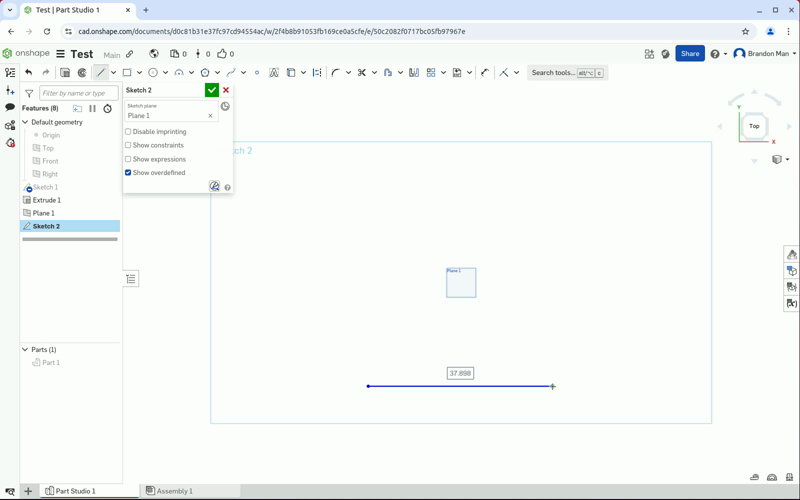
mouse_move(552, 182)
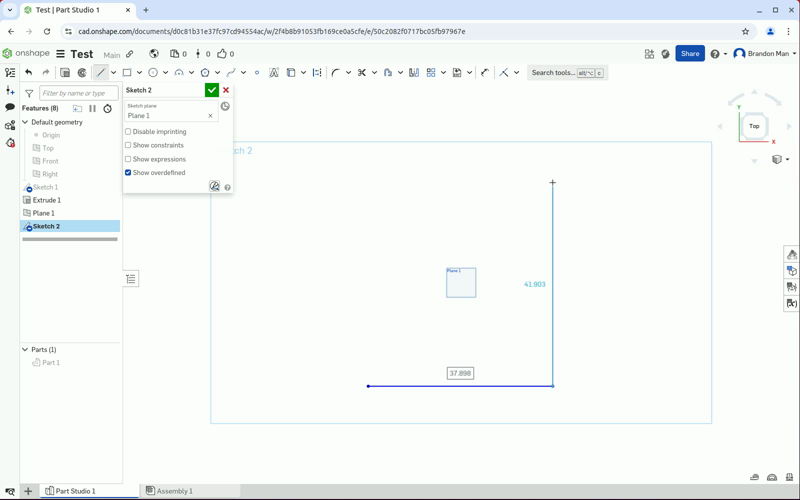
click(552, 182)
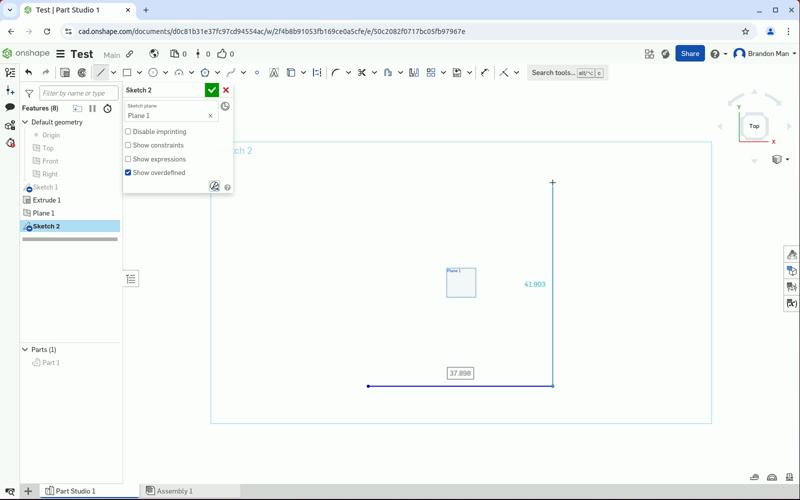
key_up(shift)
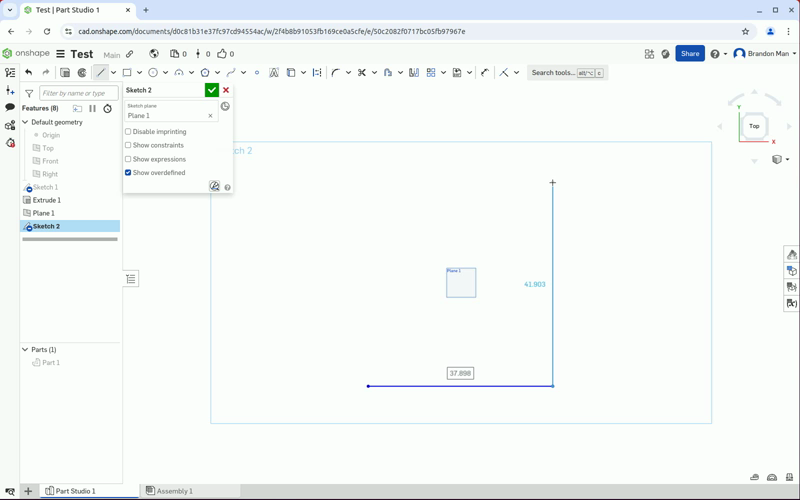
key_down(shift)
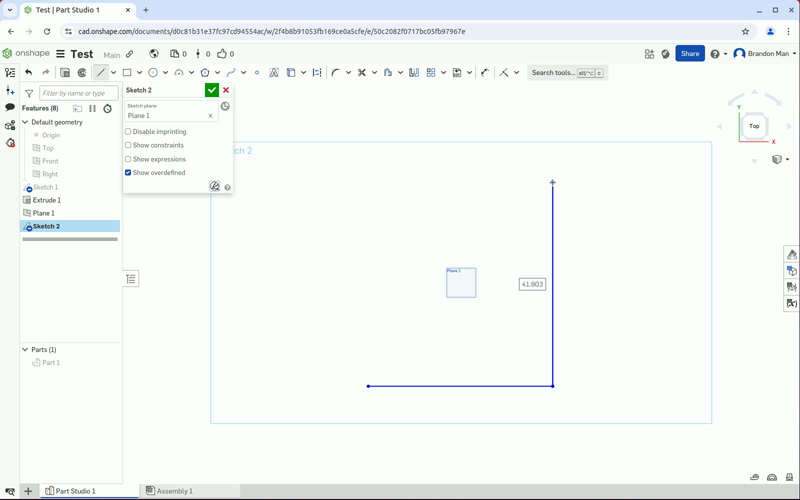
mouse_move(368, 182)
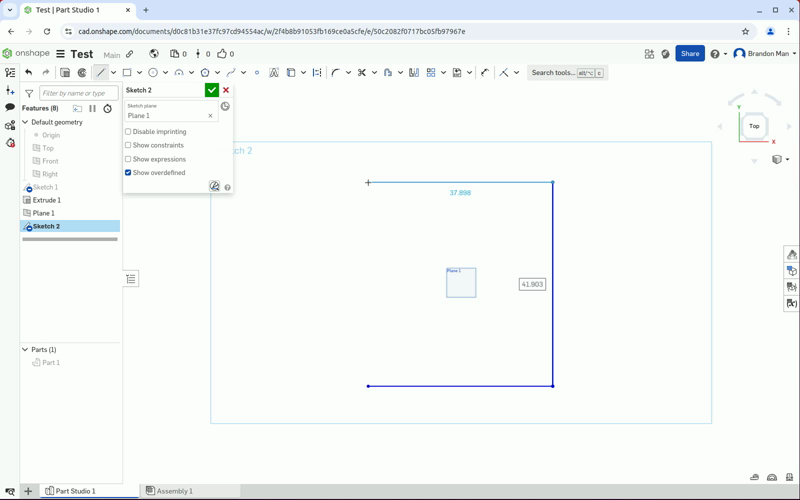
click(368, 182)
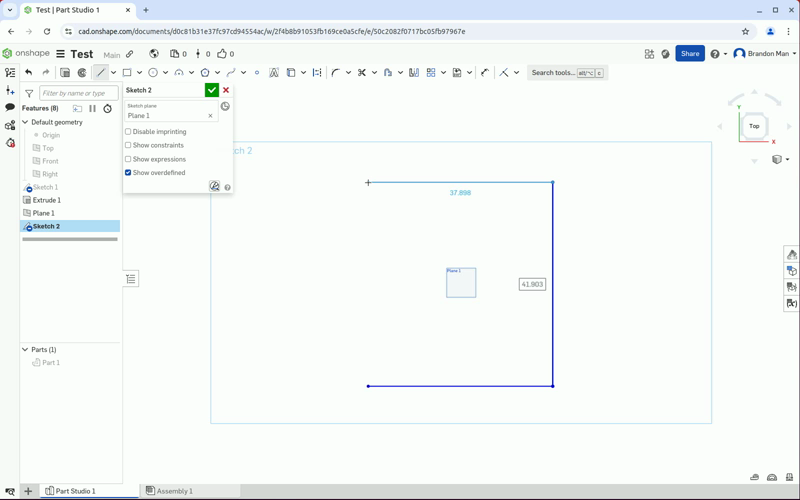
key_up(shift)
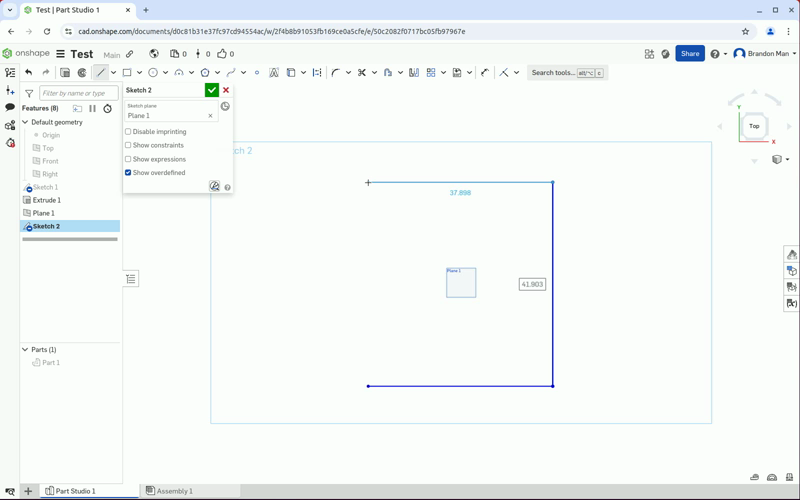
key_down(shift)
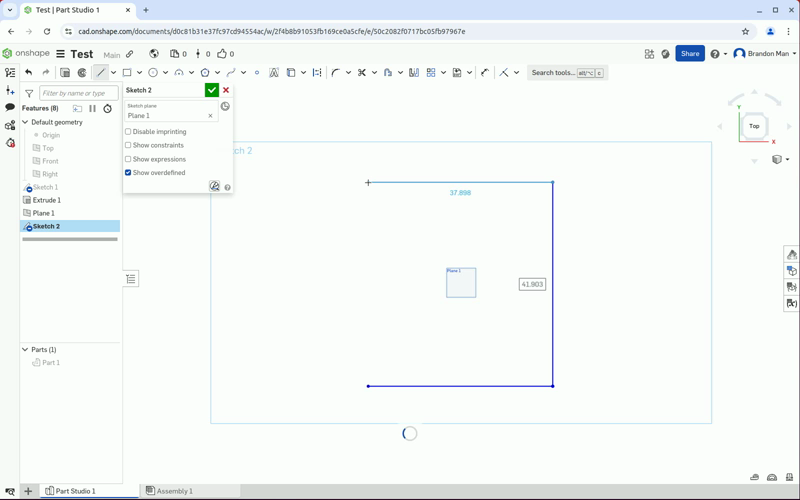
mouse_move(368, 386)
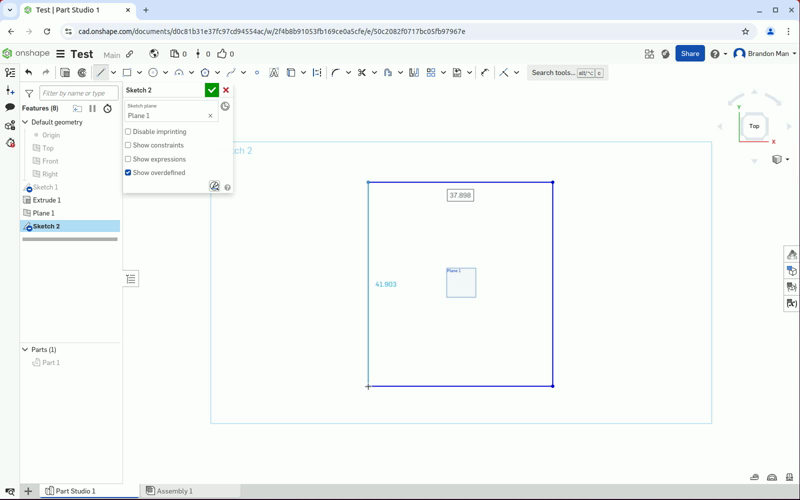
key_up(shift)
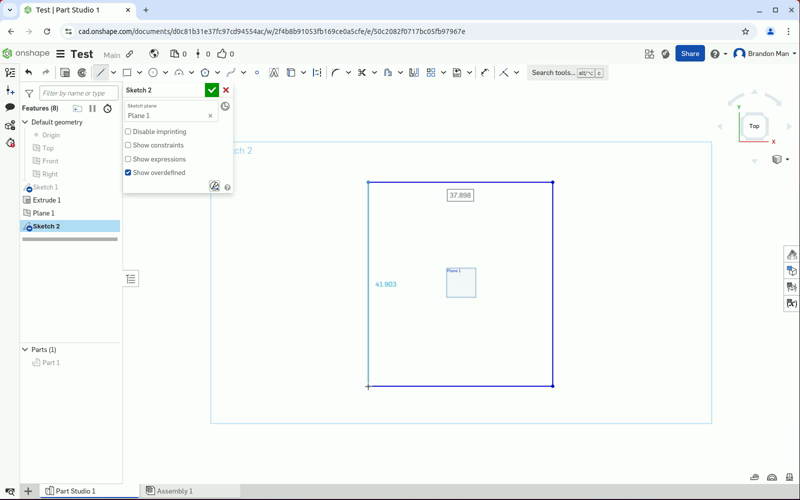
click(368, 386)
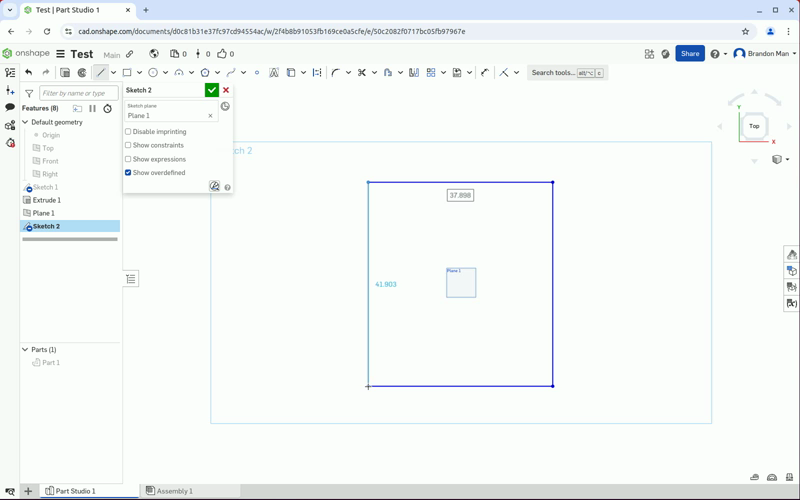
key(esc)
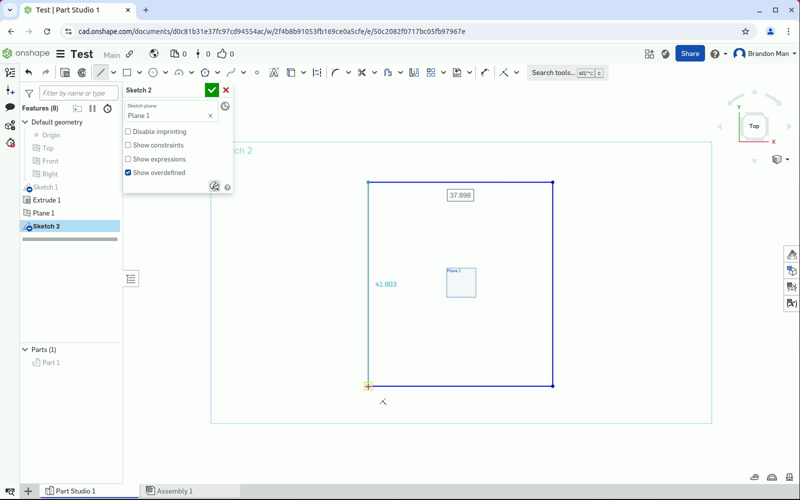
mouse_move(513, 319)
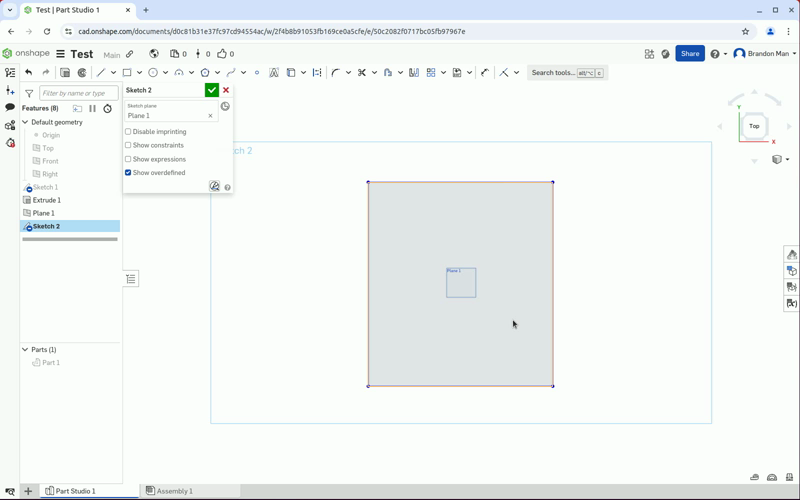
click(513, 319)
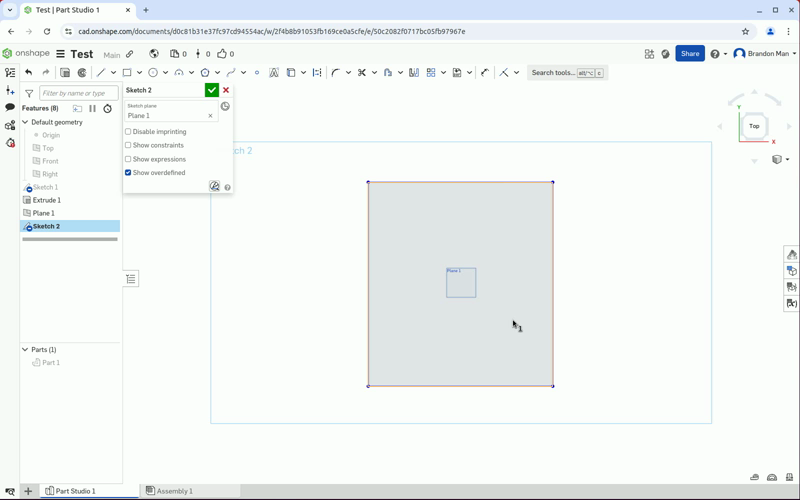
mouse_move(73, 352)
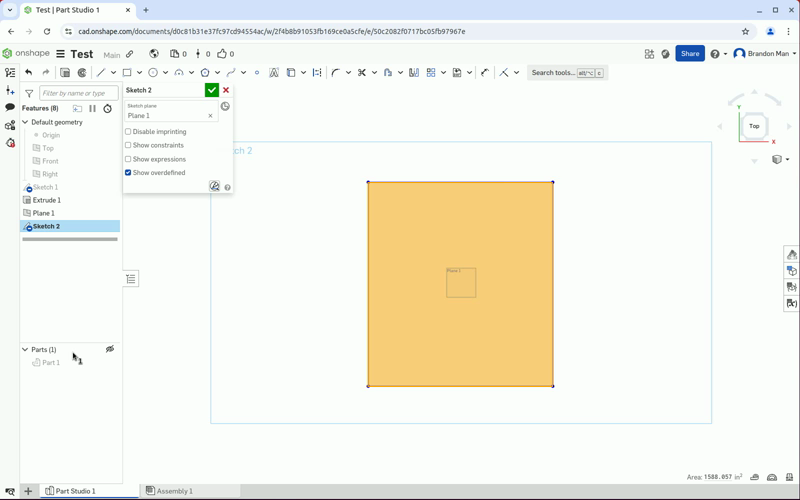
key(shift+y)
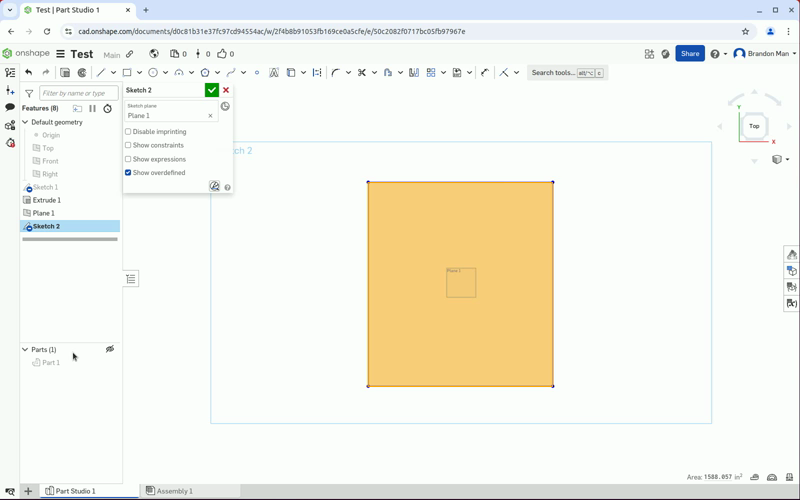
key(shift+e)
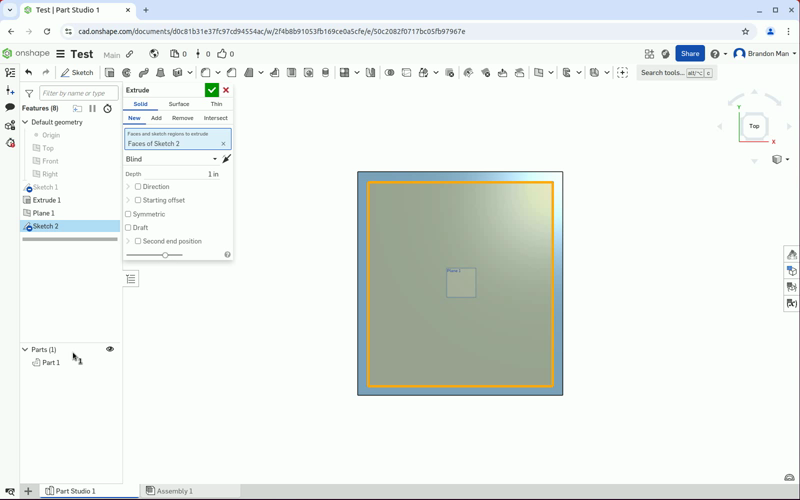
mouse_move(143, 106)
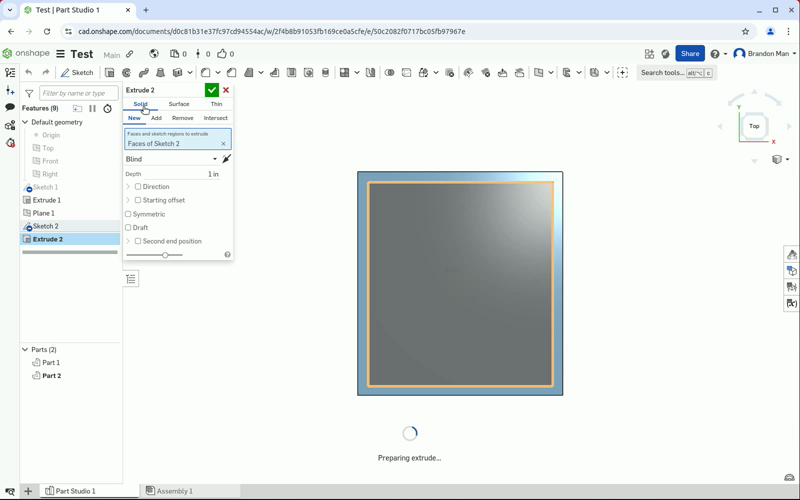
click(143, 106)
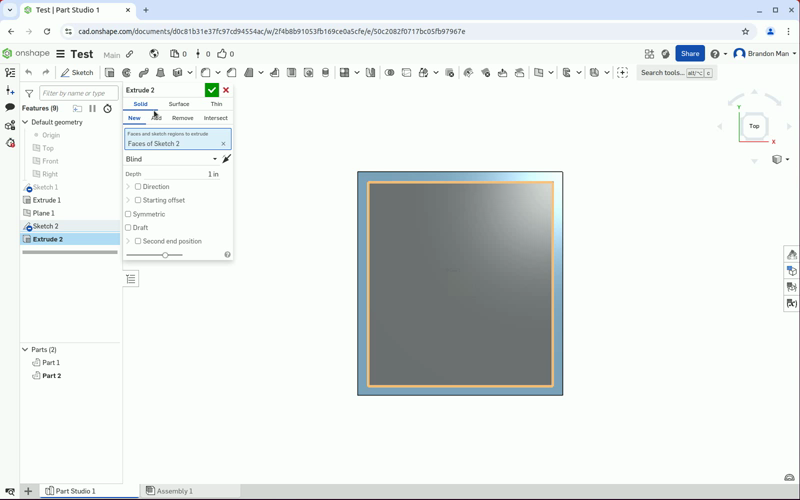
mouse_move(186, 120)
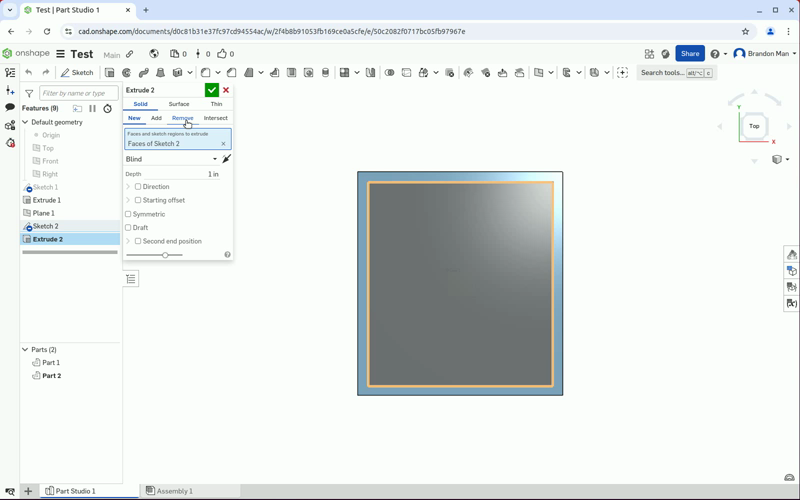
click(186, 120)
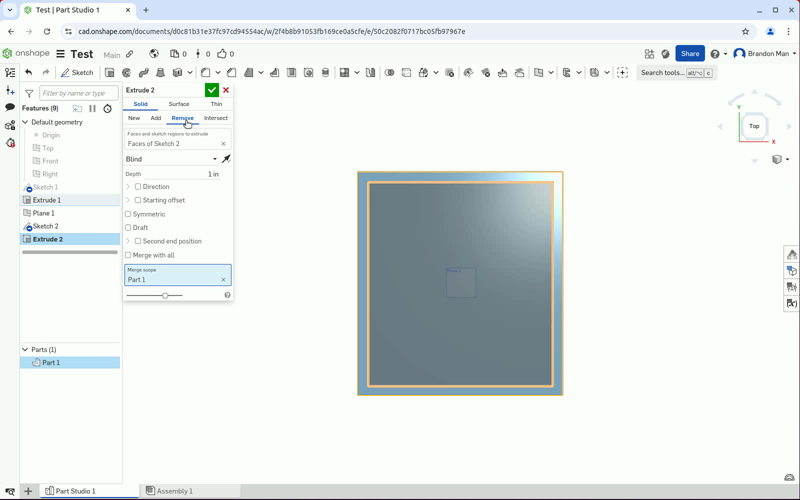
key(tab, 4)
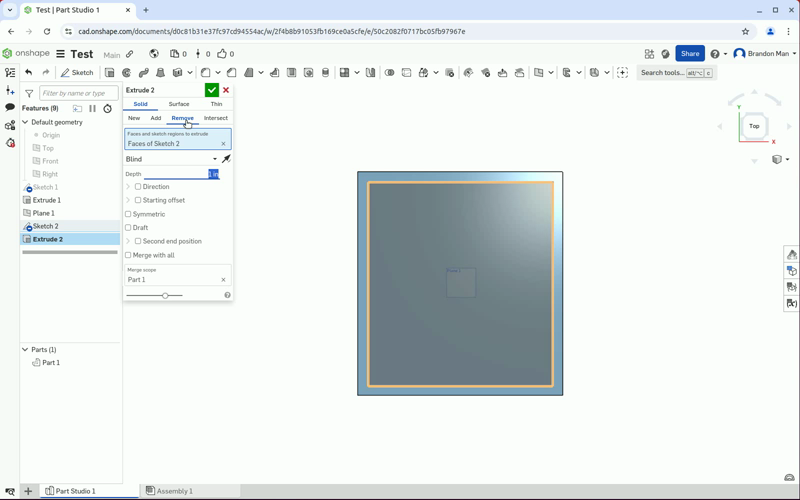
text(6.499)
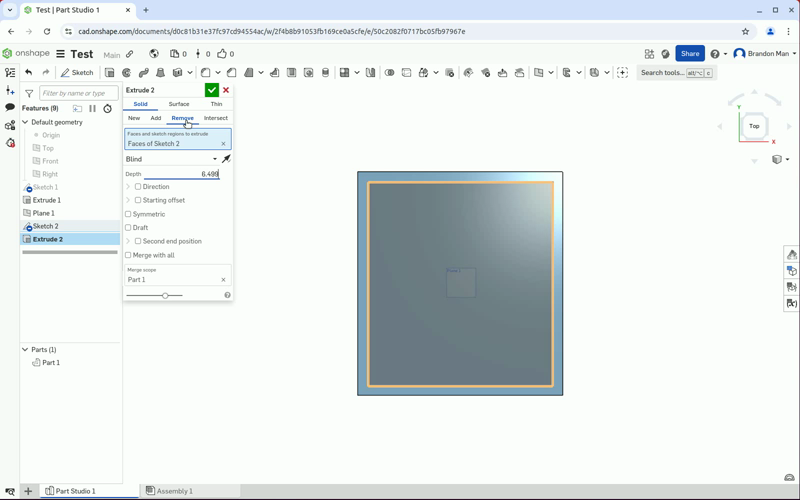
key(tab, 6)
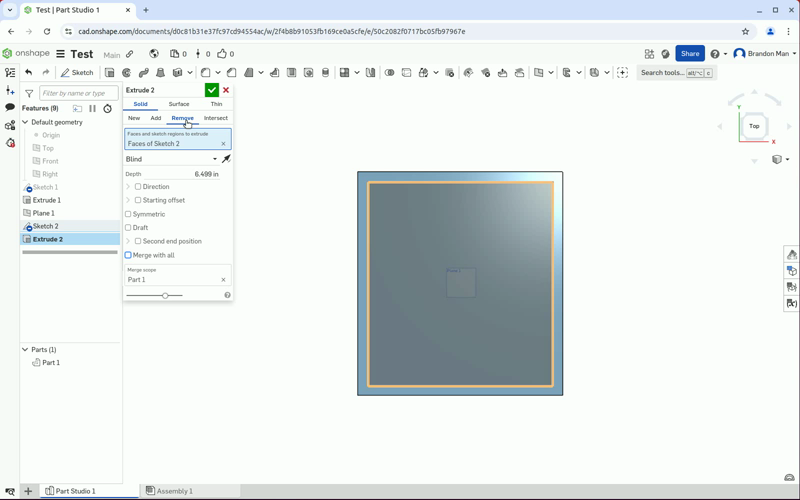
key(space)
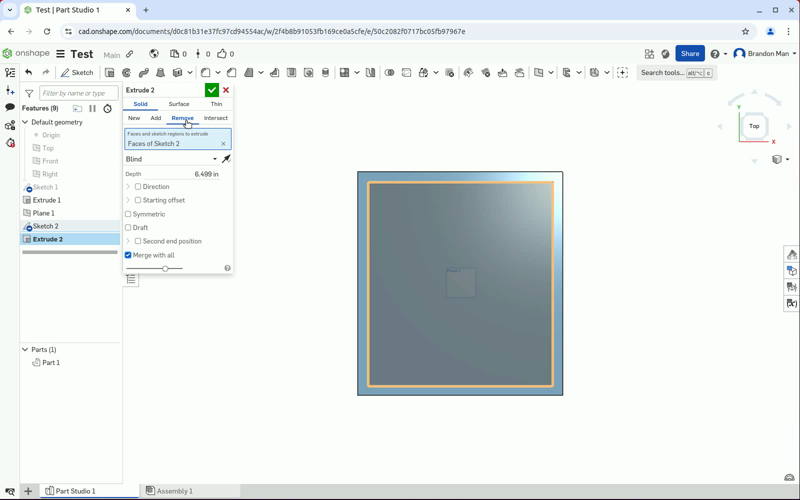
key(enter)
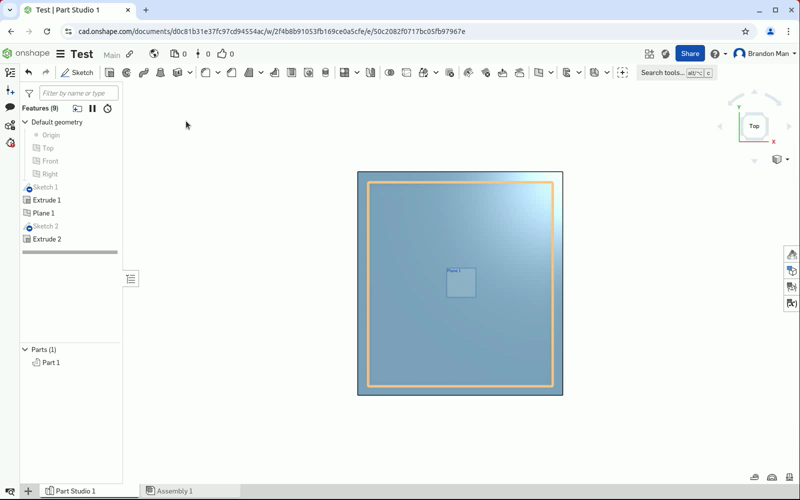
key(shift+h)
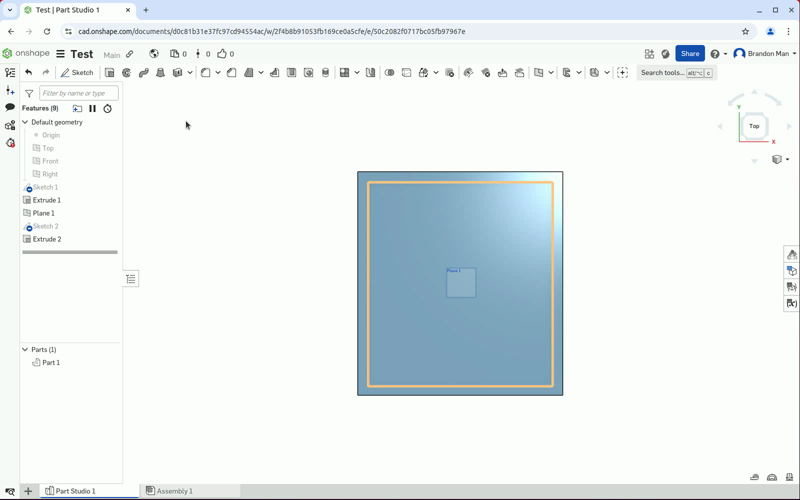
key(shift+h)
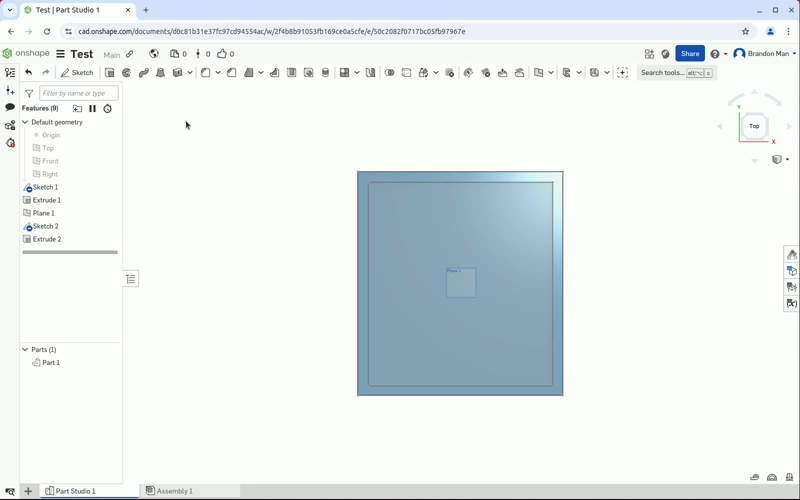
key(shift+7)
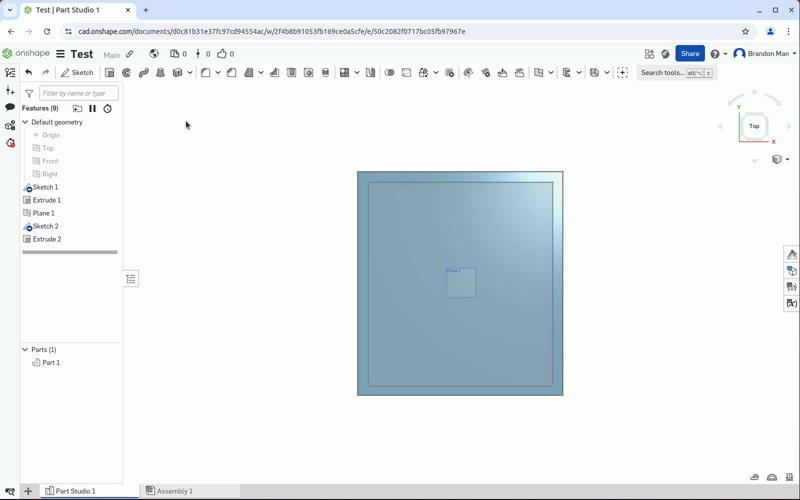
key(up, 3)
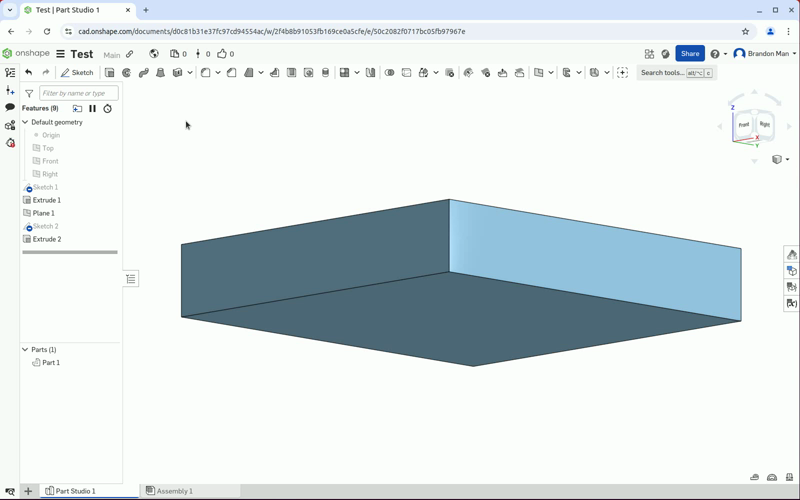
key(left, 3)
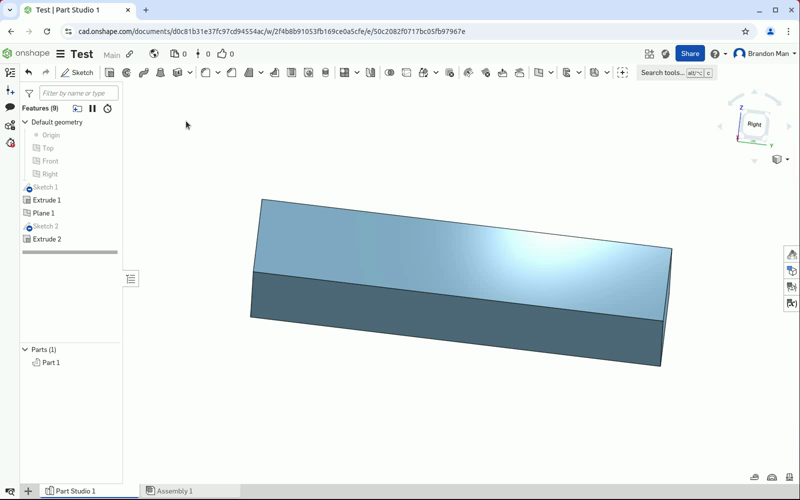
key(right, 3)
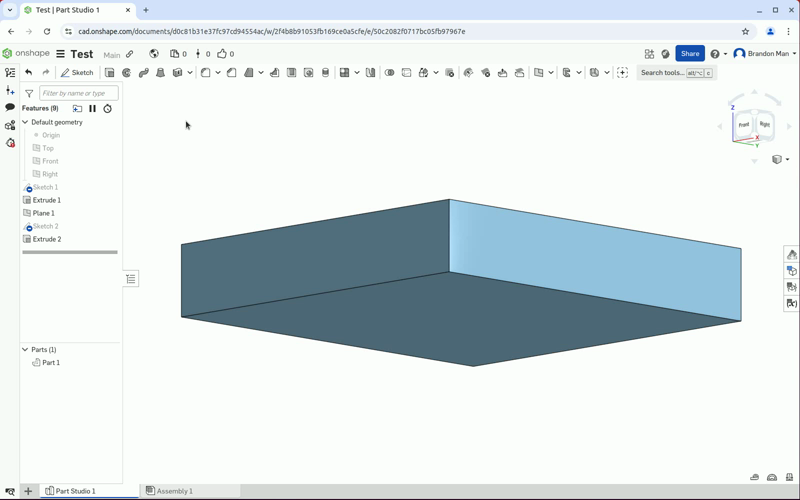
key(down, 3)
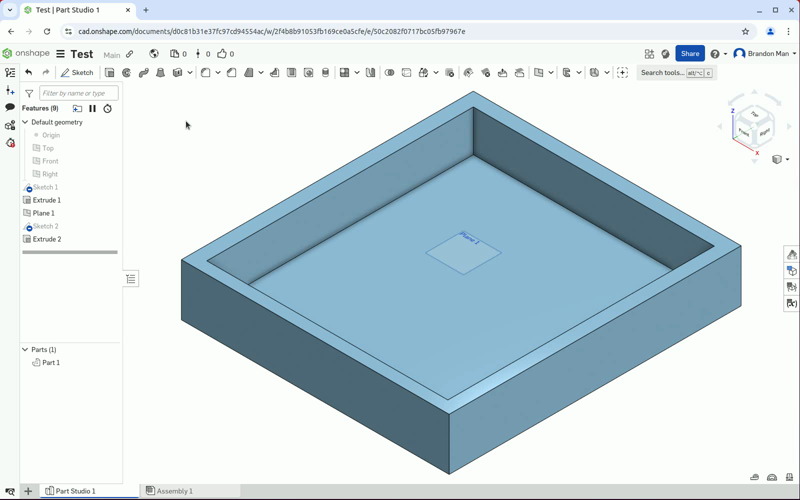
mouse_move(73, 189)
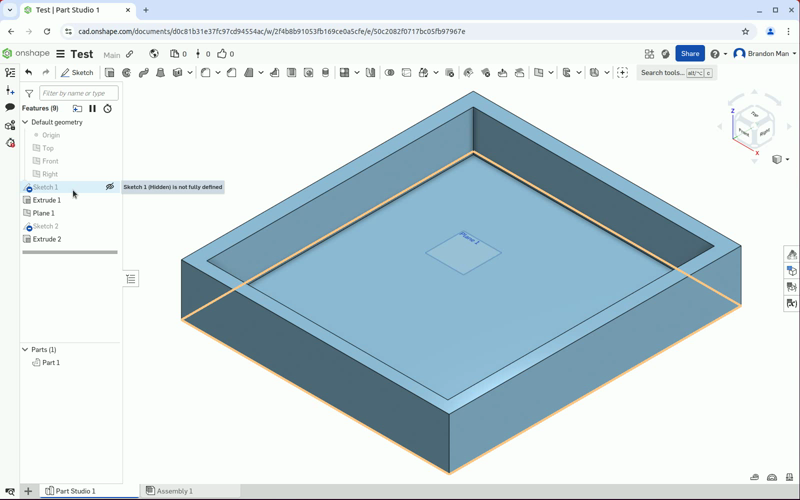
click(73, 189)